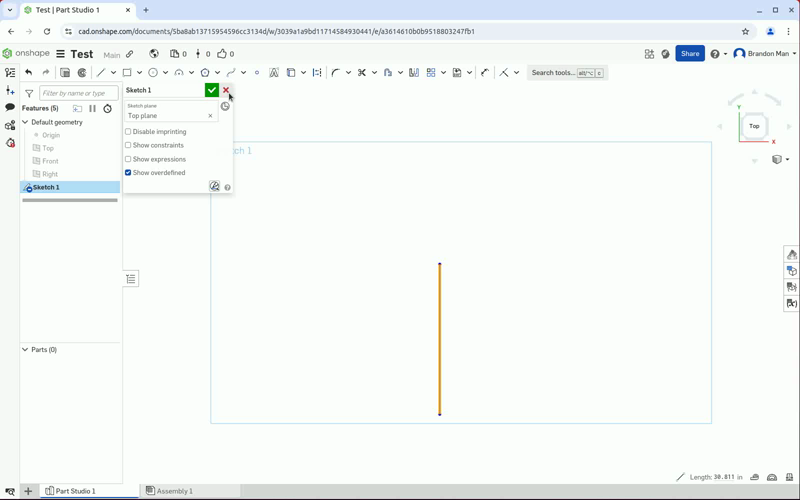
key(shift+h)
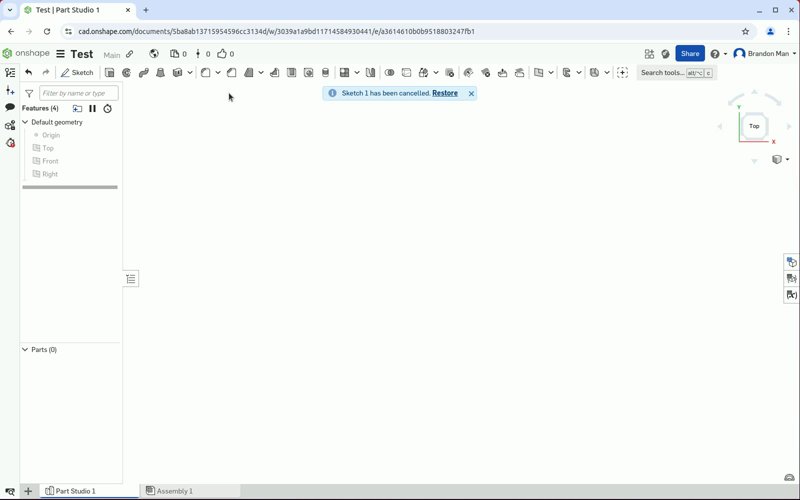
mouse_move(73, 352)
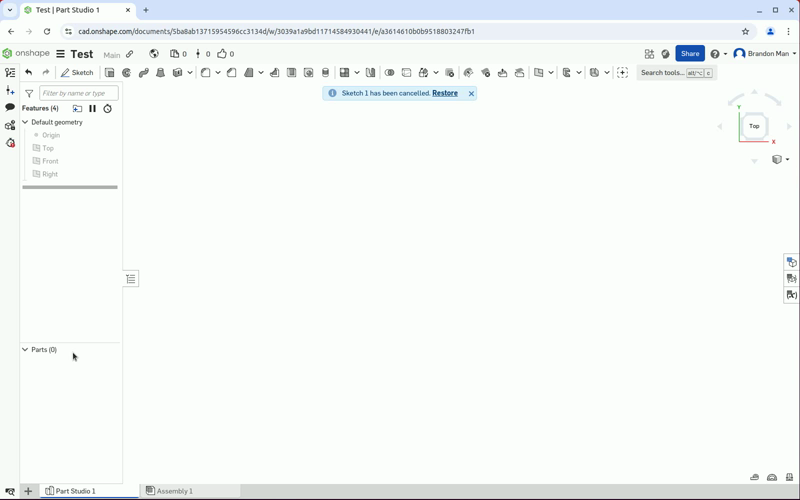
key(y)
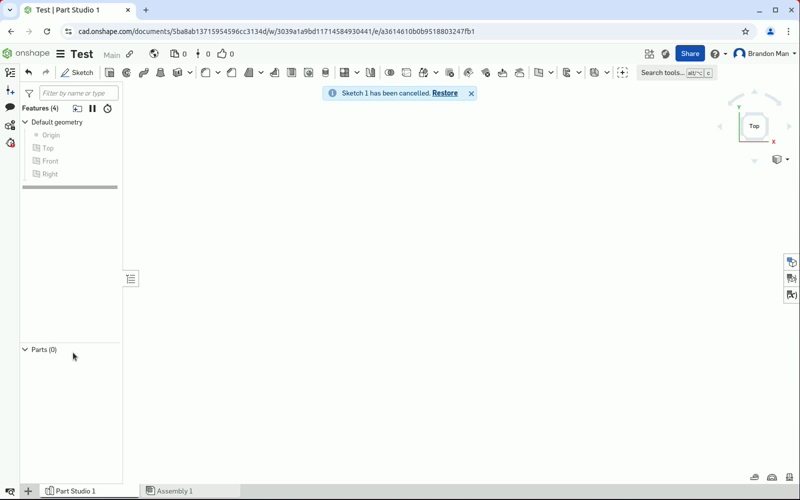
key(shift+p)
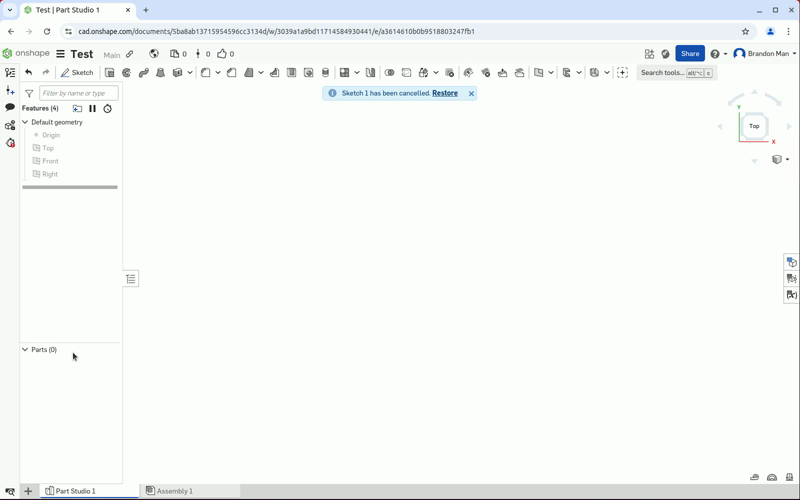
key(space)
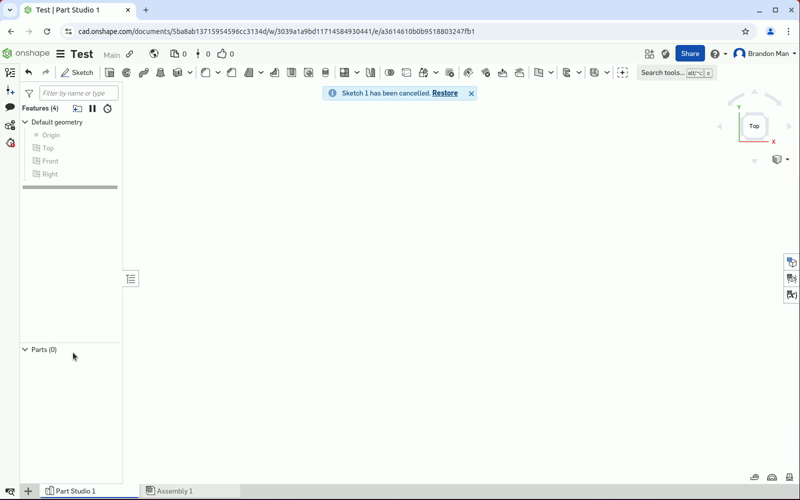
key_down(shift)
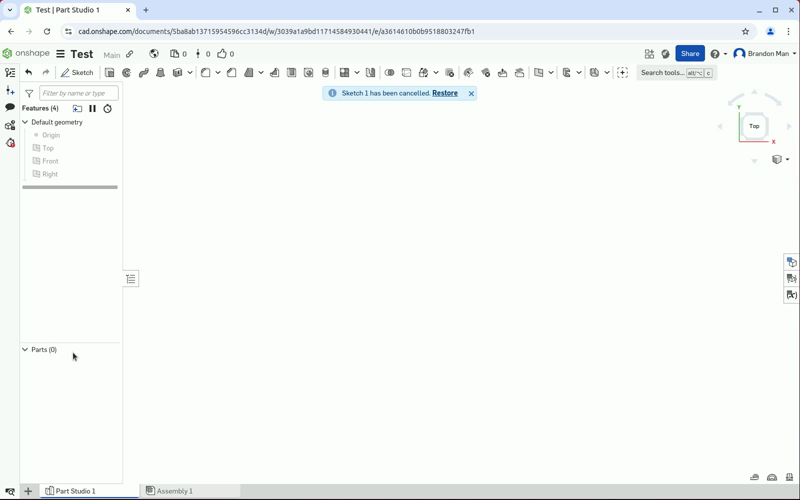
key(up)
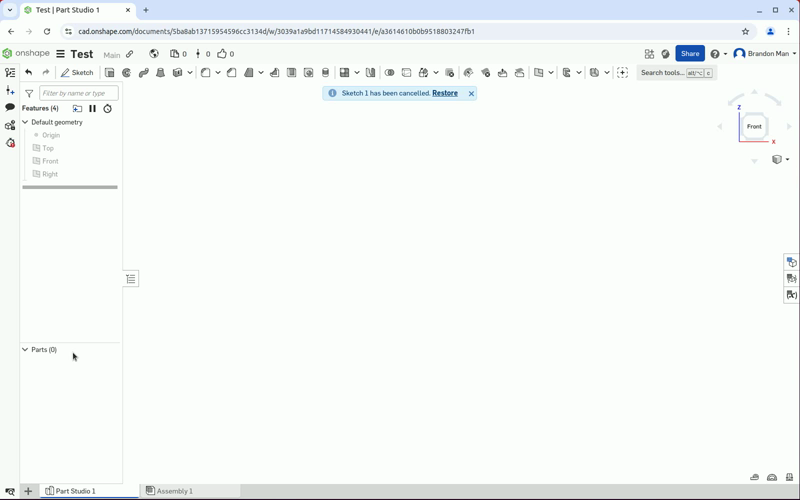
key_up(shift)
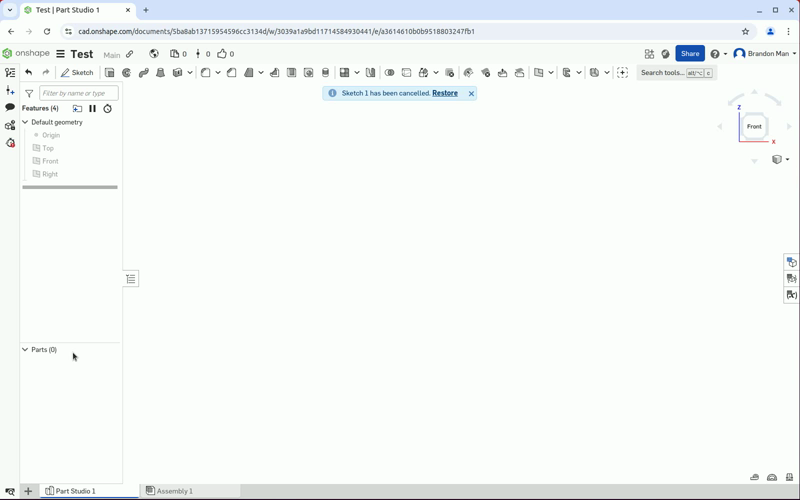
mouse_move(73, 352)
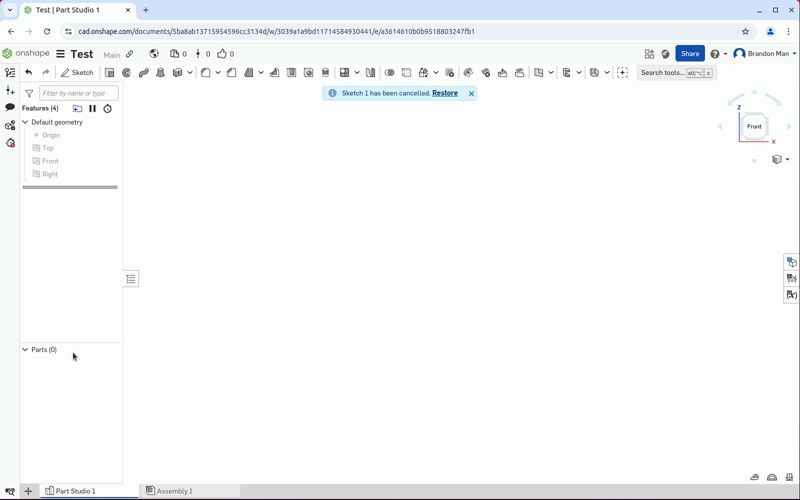
key(shift+y)
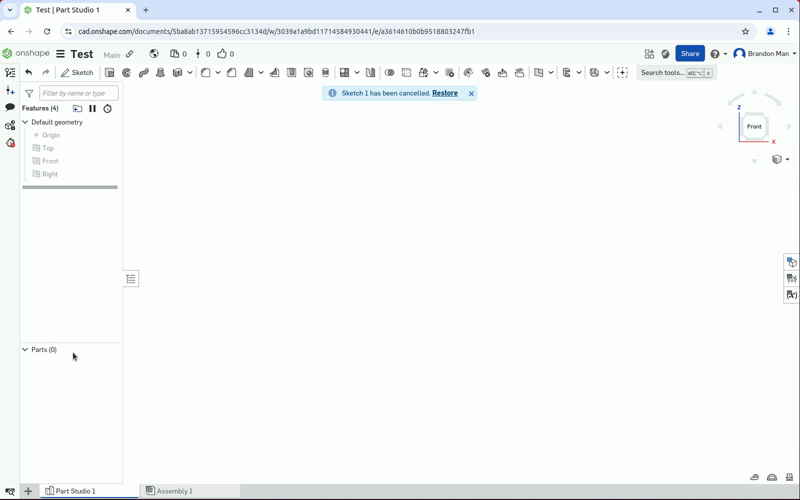
key(shift+s)
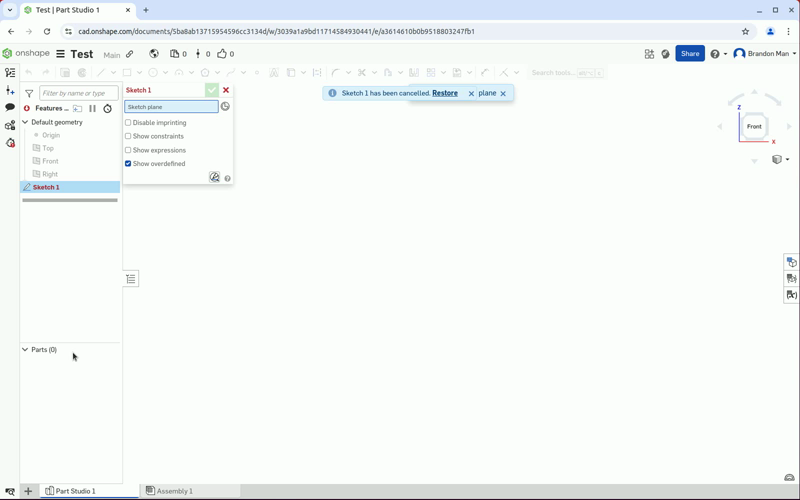
mouse_move(73, 163)
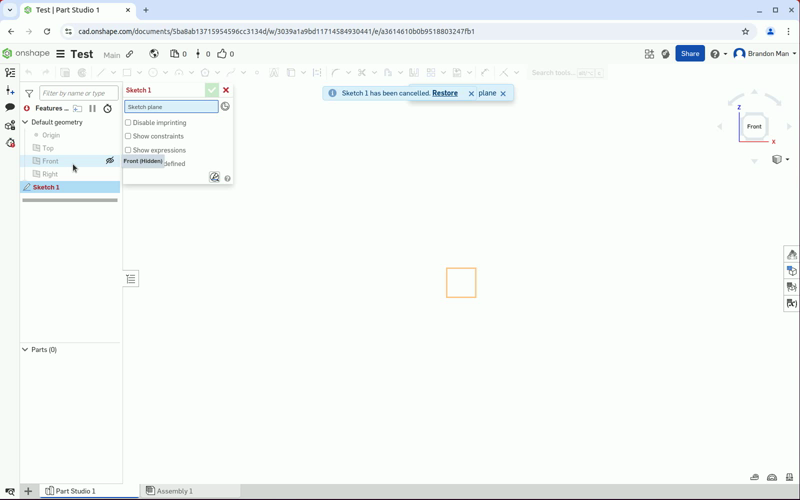
click(73, 163)
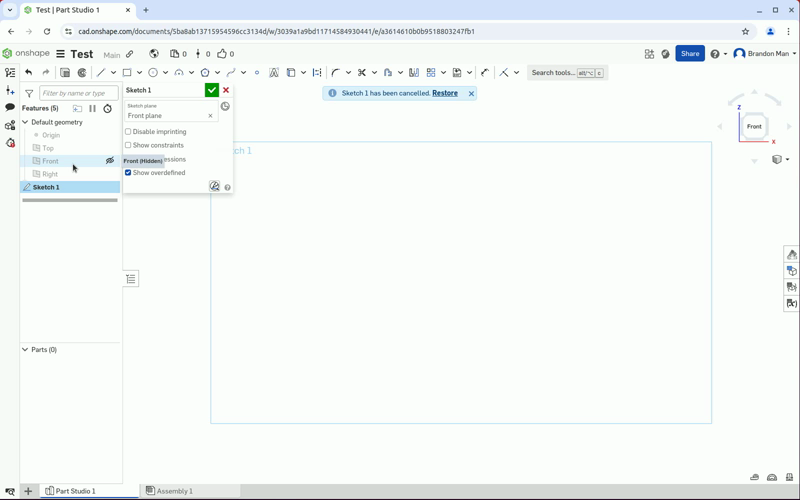
mouse_move(73, 352)
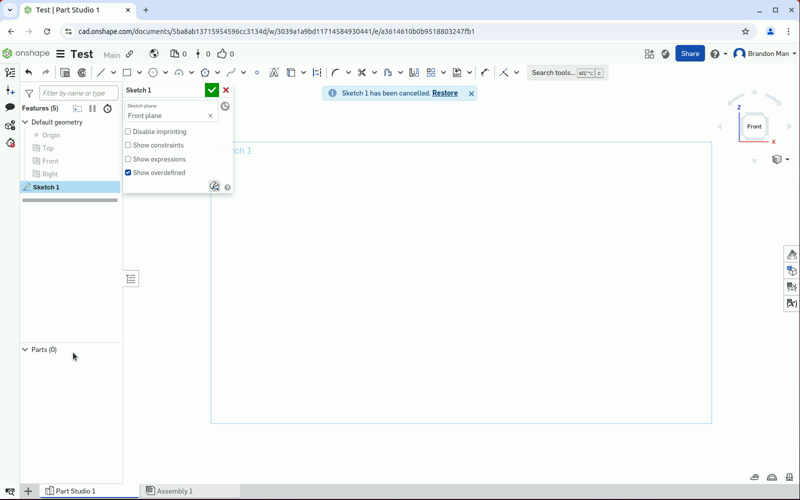
key(y)
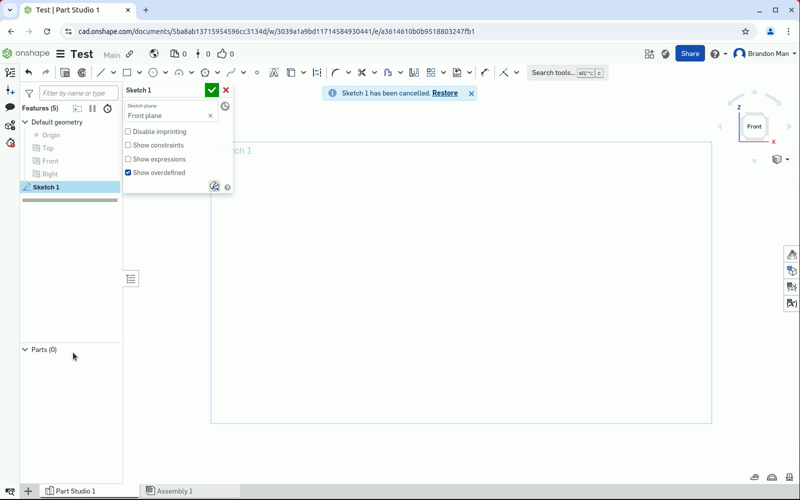
key(a)
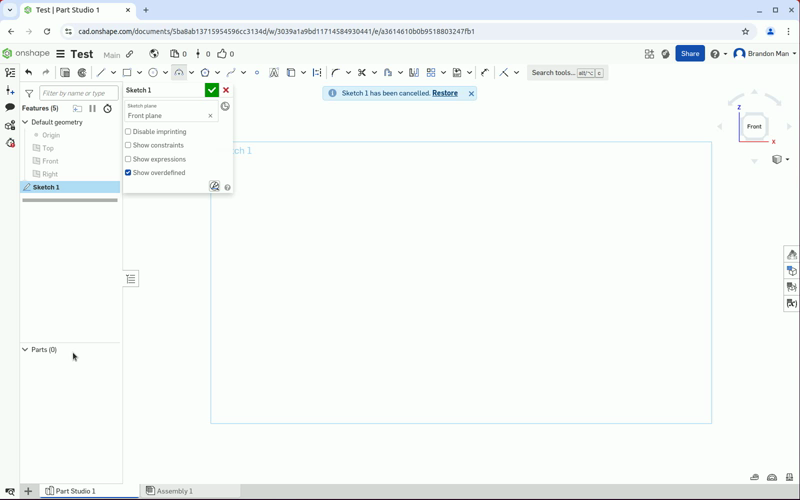
key_down(shift)
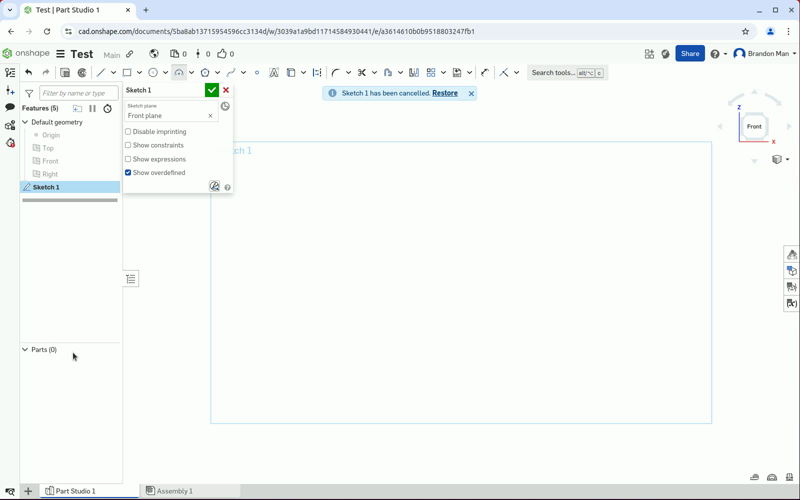
mouse_move(419, 282)
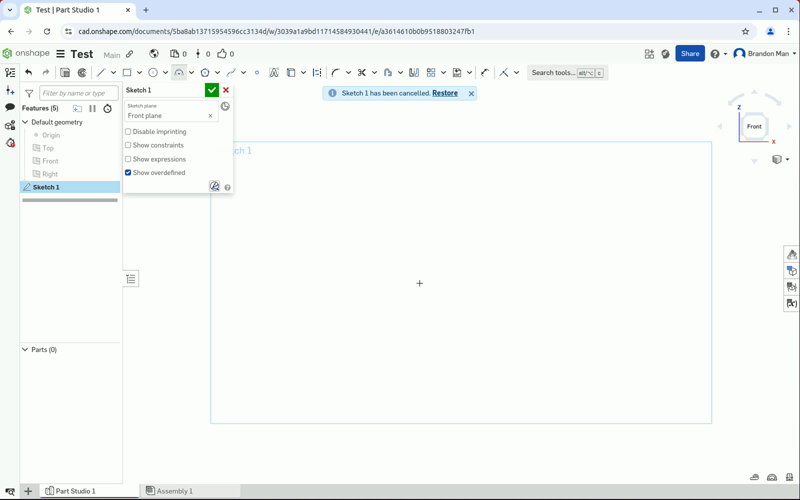
click(419, 282)
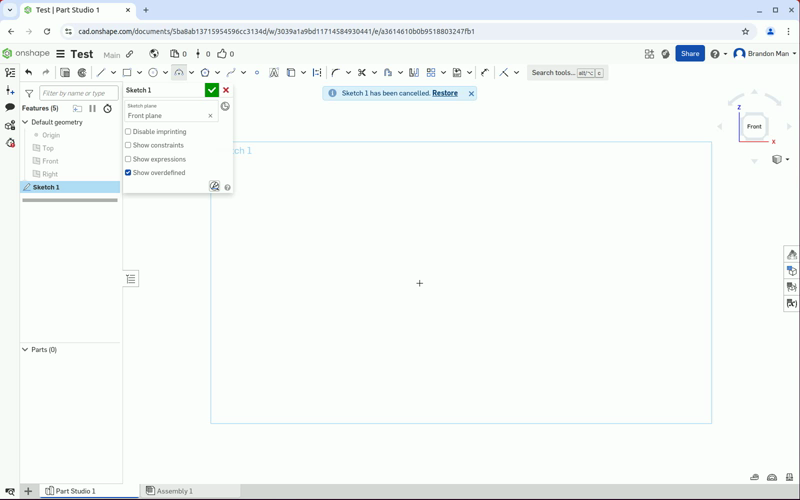
key_up(shift)
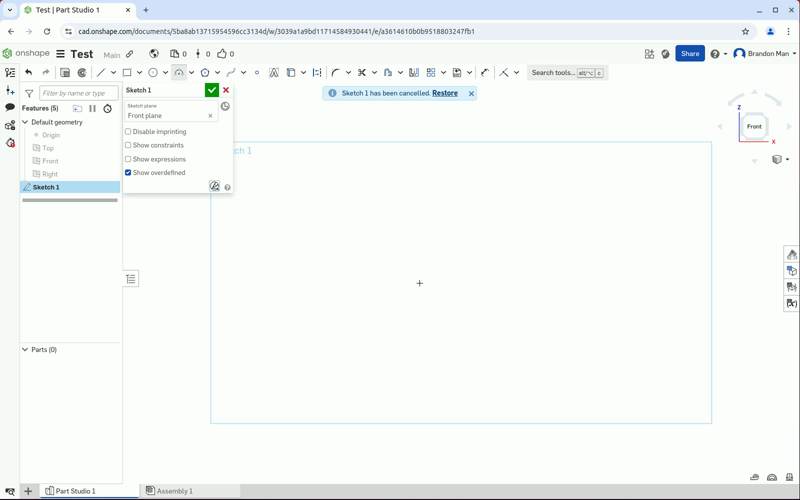
key_down(shift)
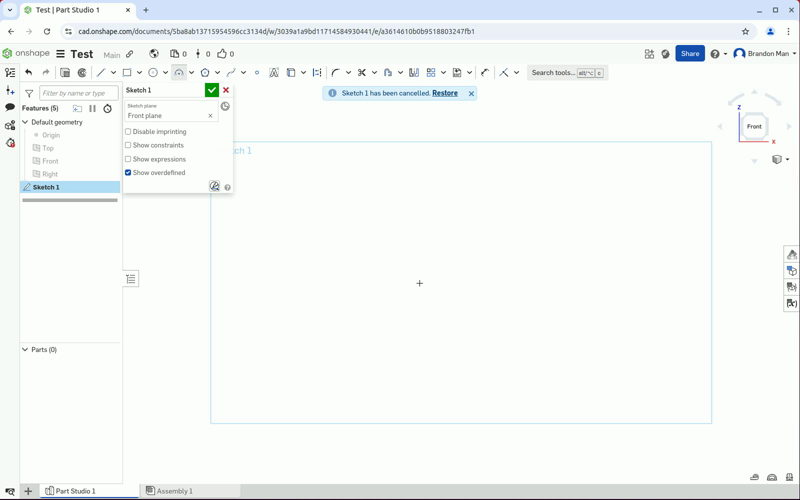
mouse_move(461, 282)
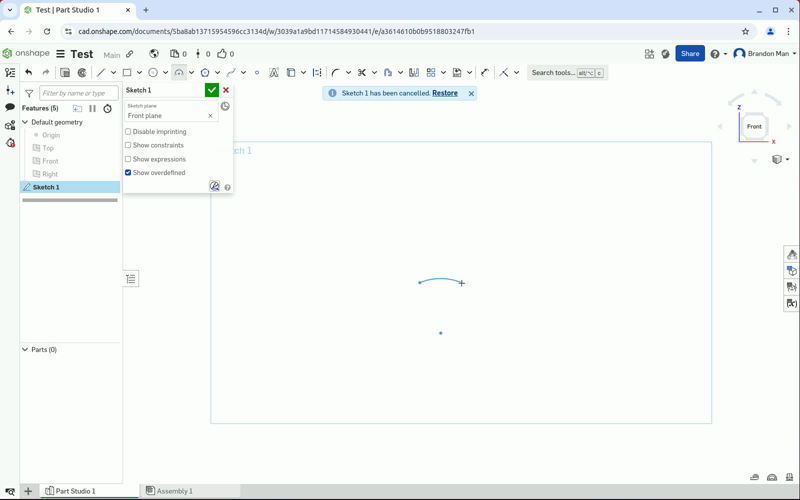
click(461, 282)
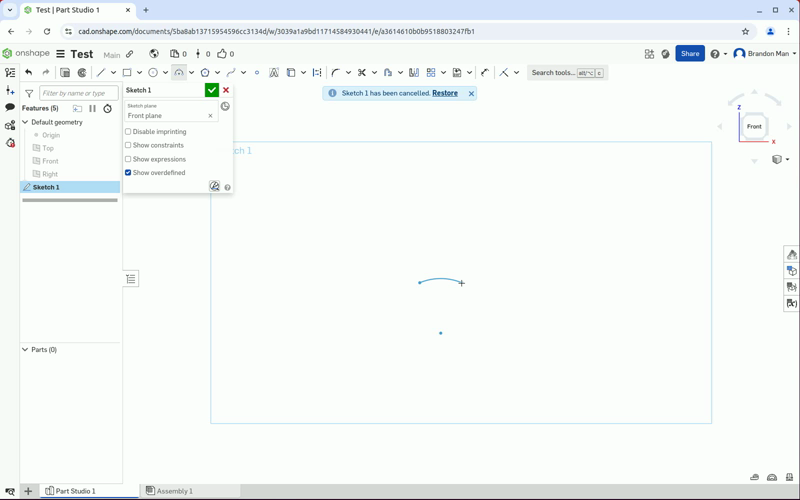
mouse_move(440, 303)
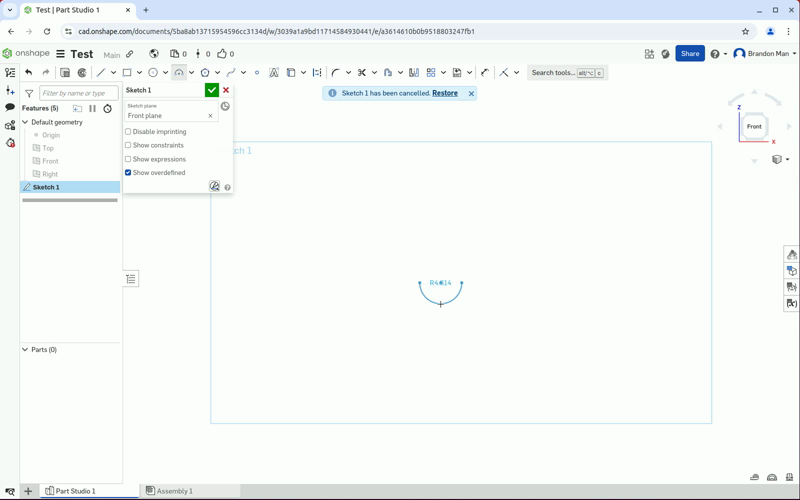
click(440, 303)
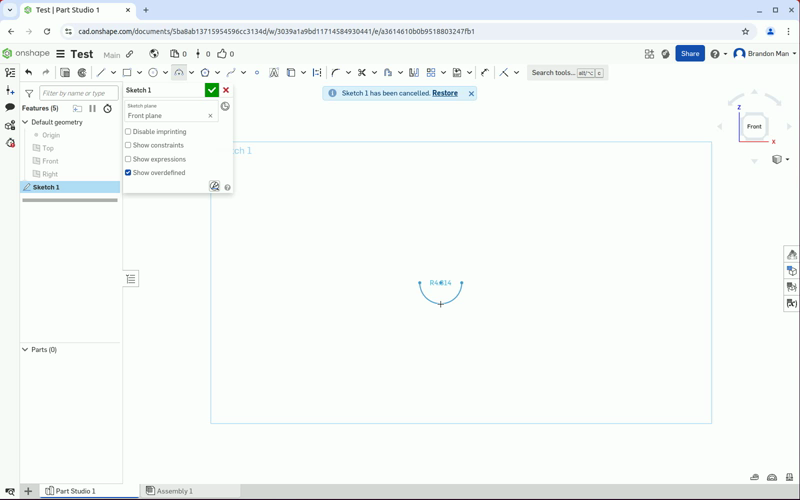
key_up(shift)
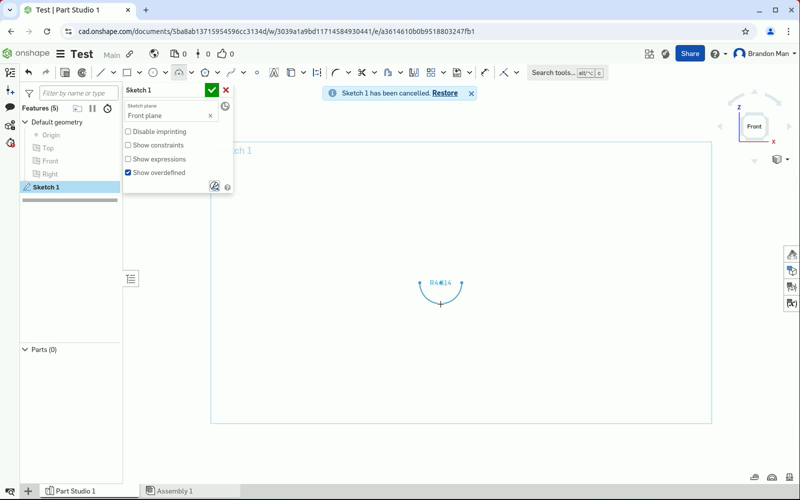
mouse_move(461, 282)
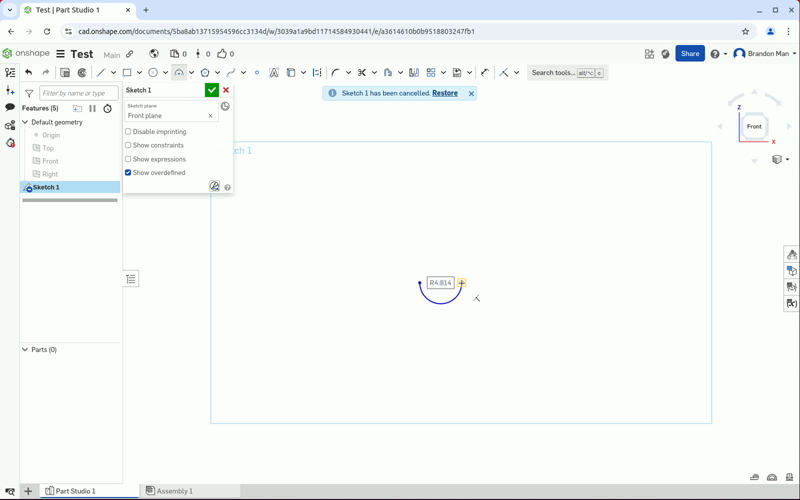
click(461, 282)
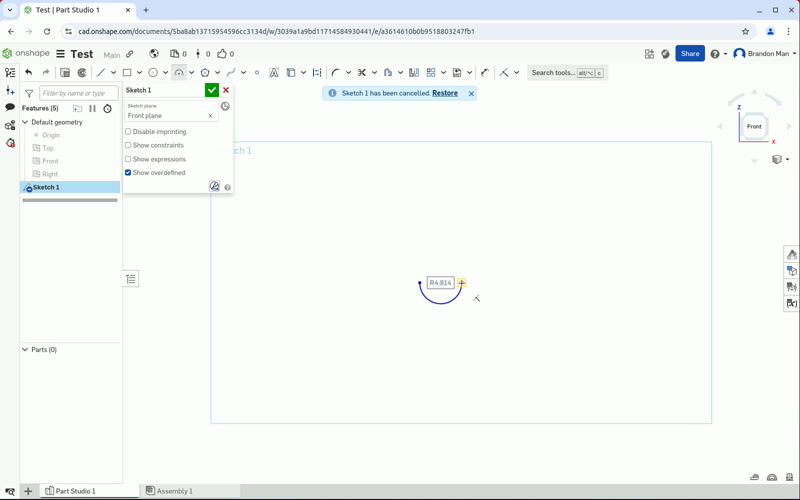
mouse_move(419, 282)
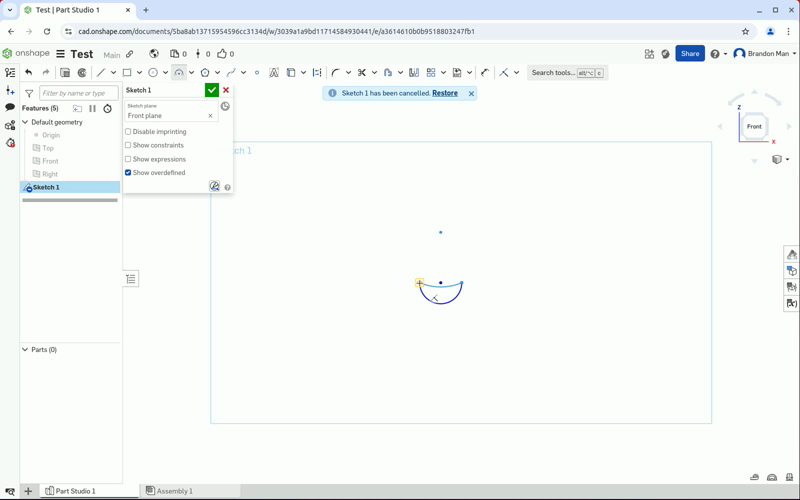
click(419, 282)
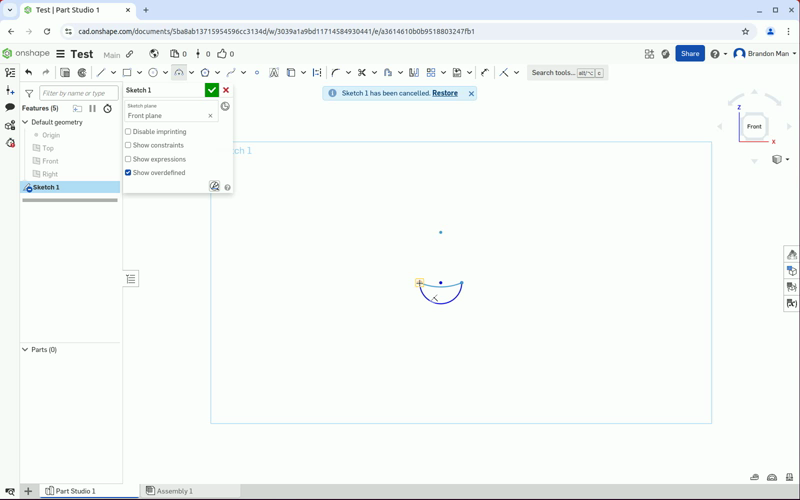
key_down(shift)
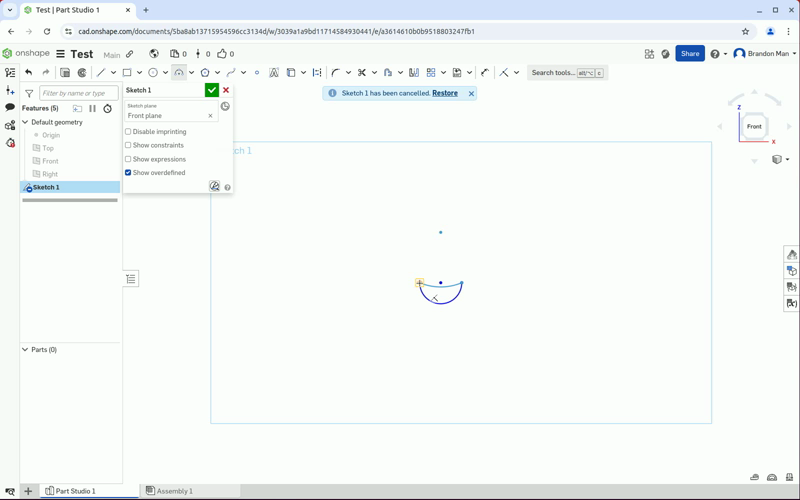
mouse_move(440, 261)
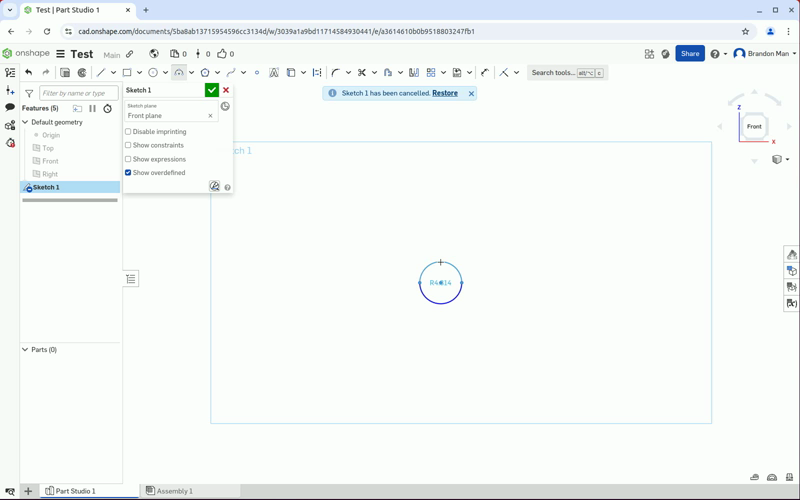
click(440, 261)
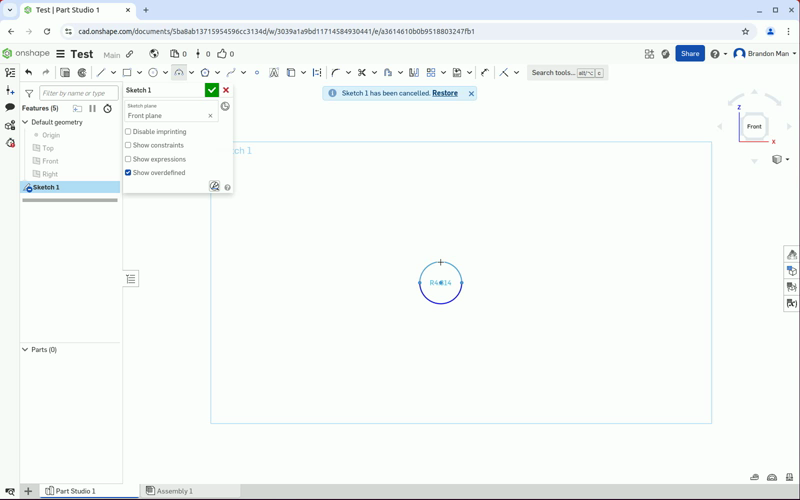
key_up(shift)
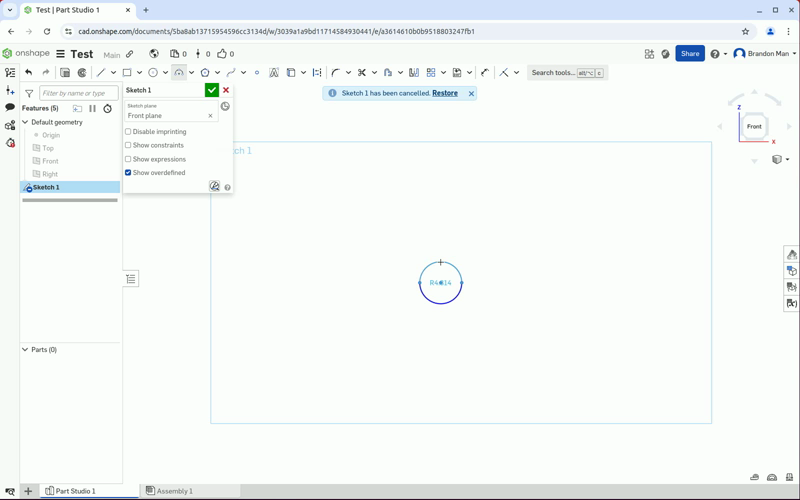
key(esc)
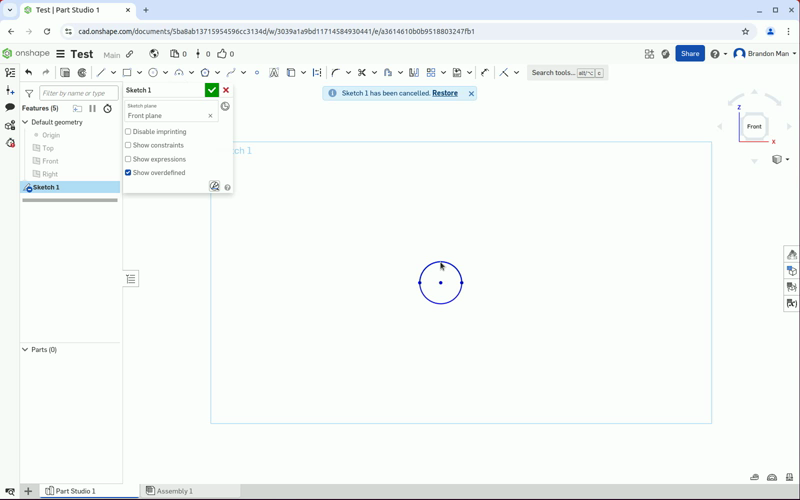
mouse_move(449, 276)
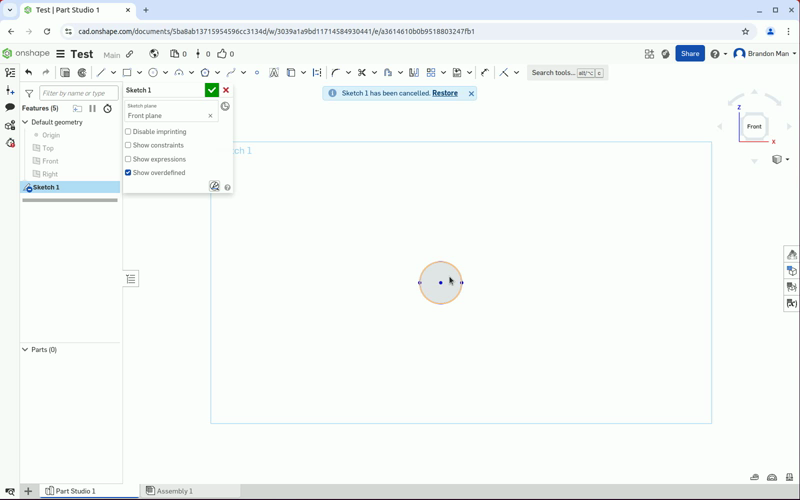
scroll(6)
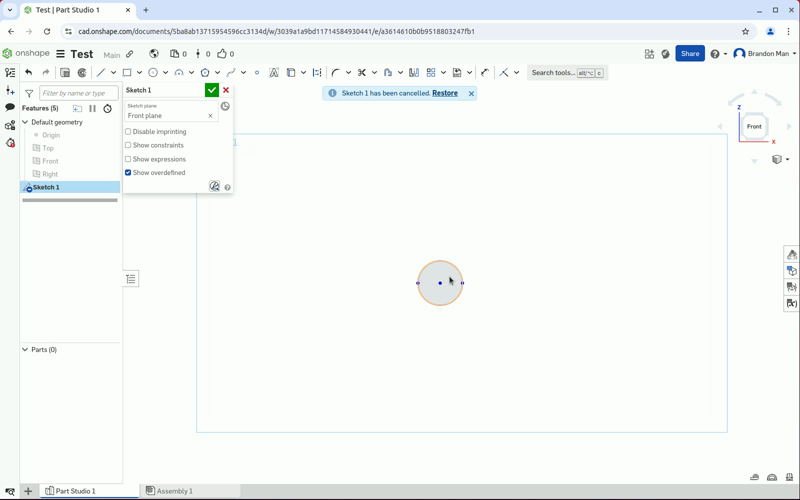
scroll(6)
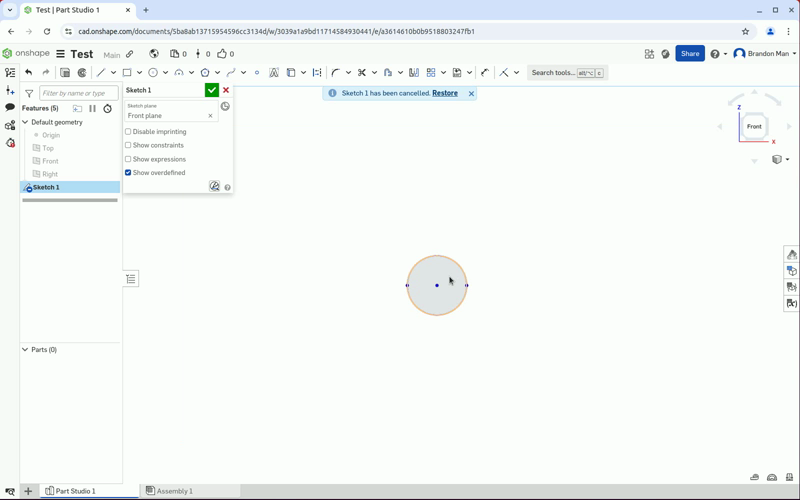
scroll(6)
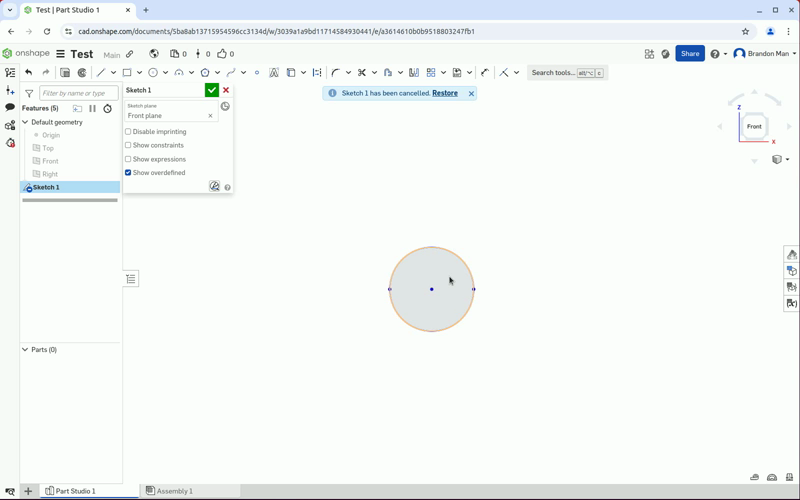
scroll(6)
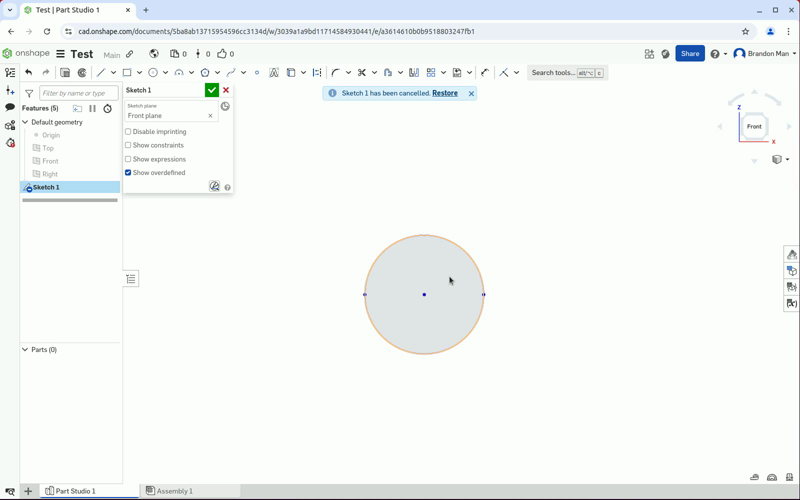
scroll(6)
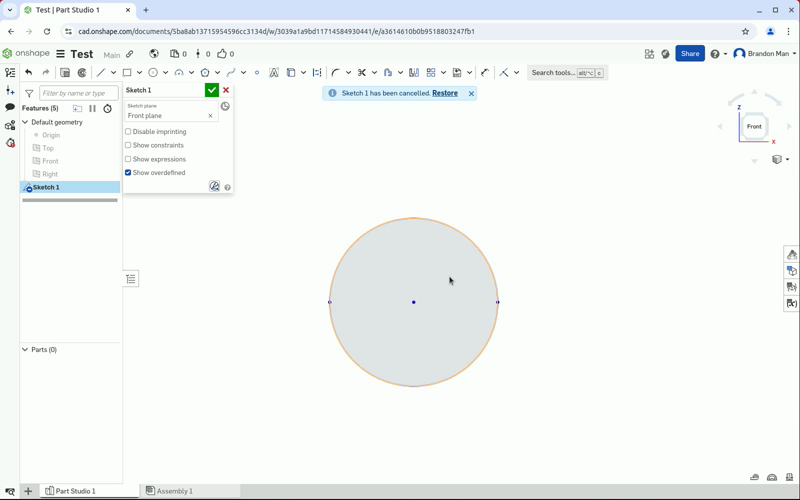
scroll(6)
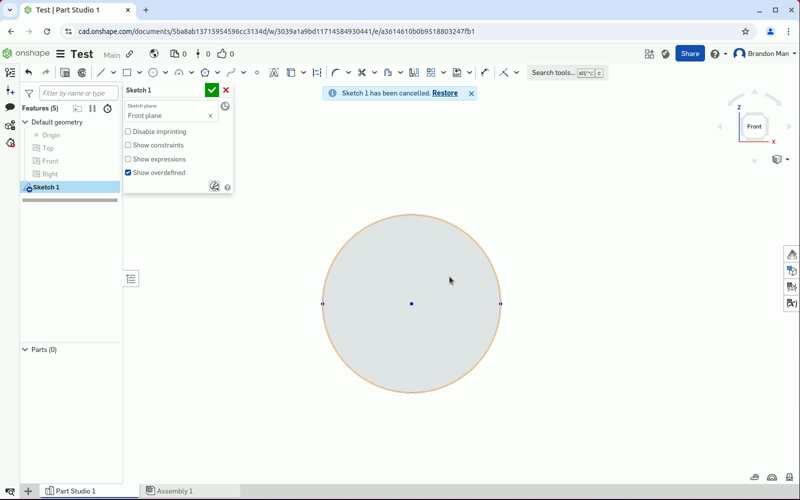
scroll(6)
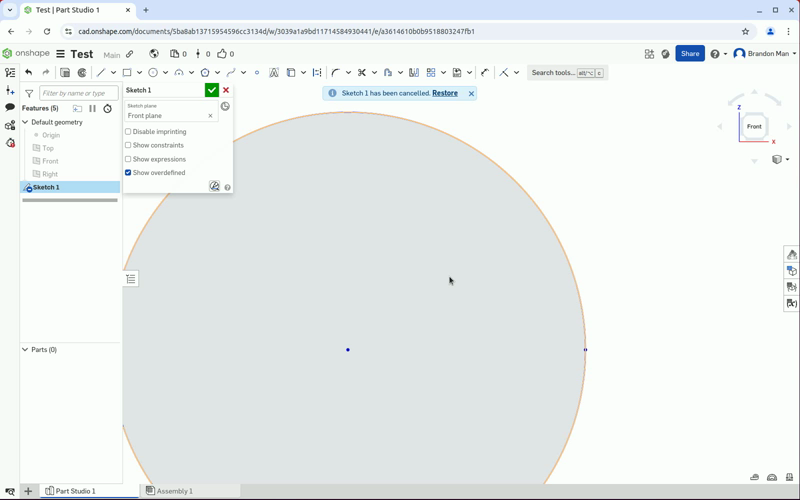
click(449, 276)
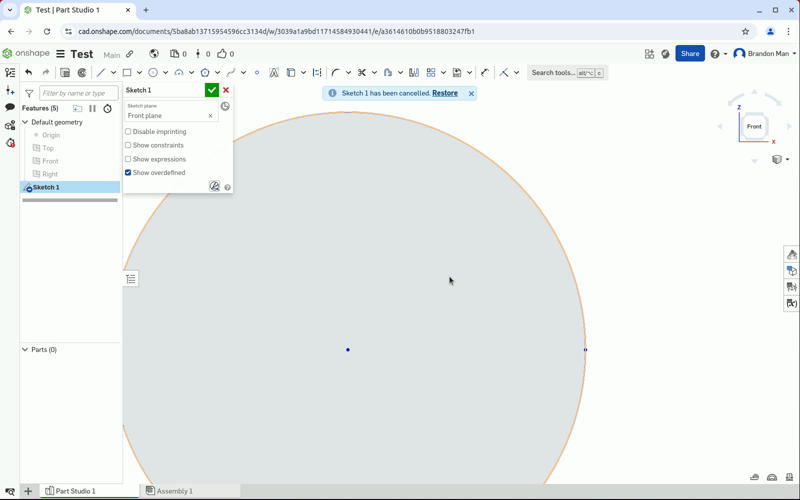
scroll(-6)
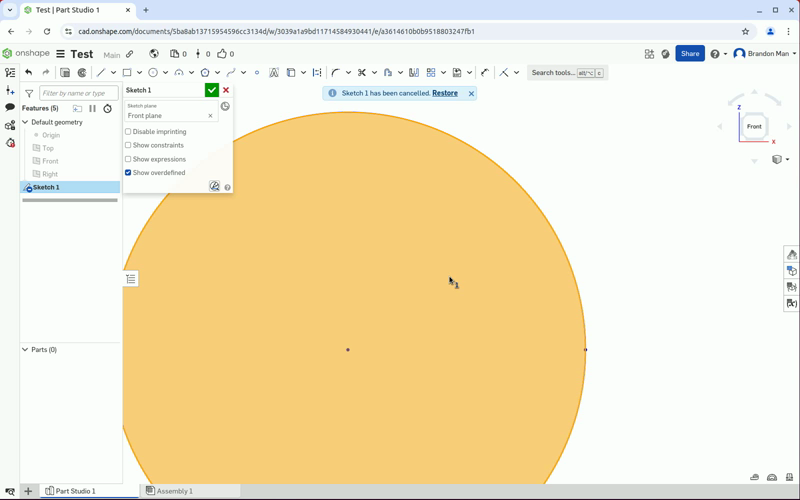
scroll(-6)
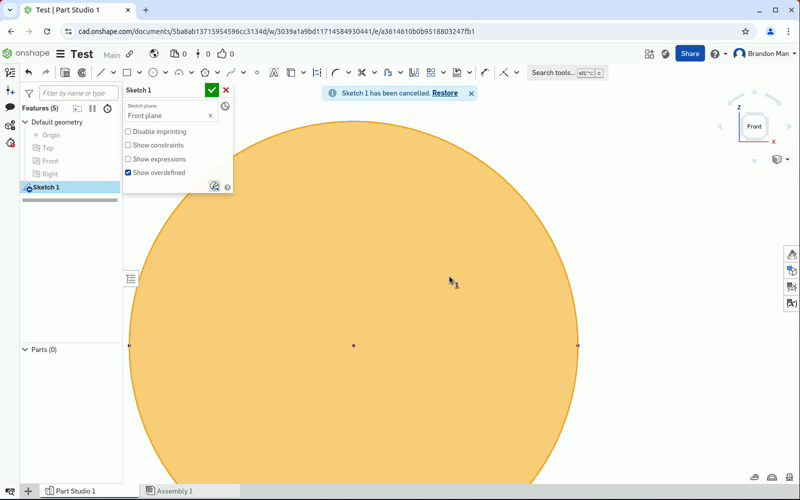
scroll(-6)
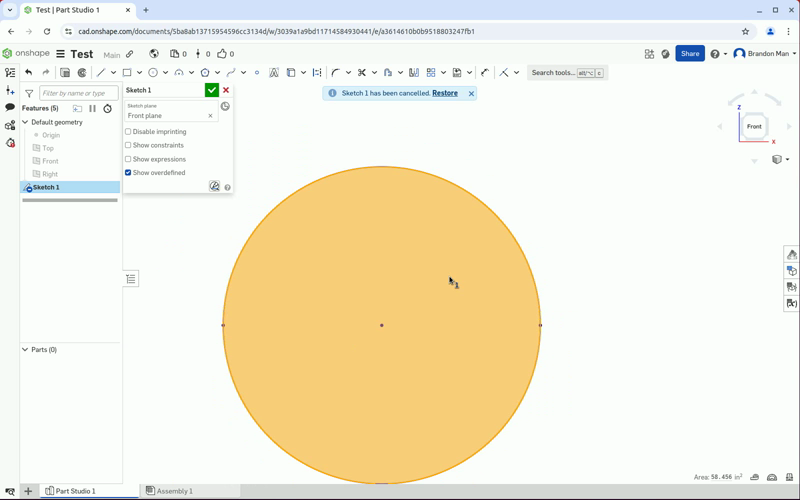
scroll(-6)
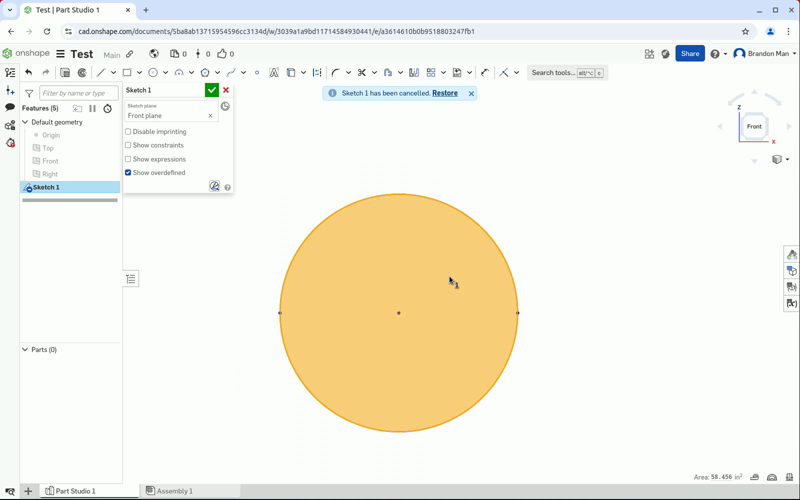
scroll(-6)
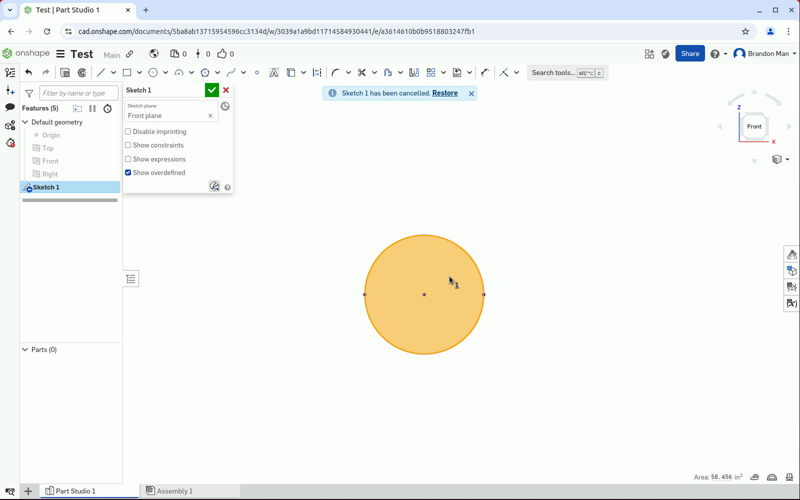
scroll(-6)
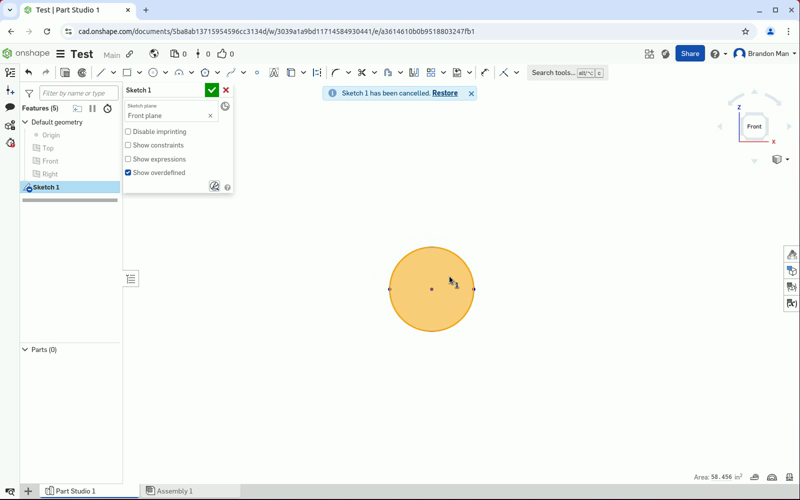
scroll(-6)
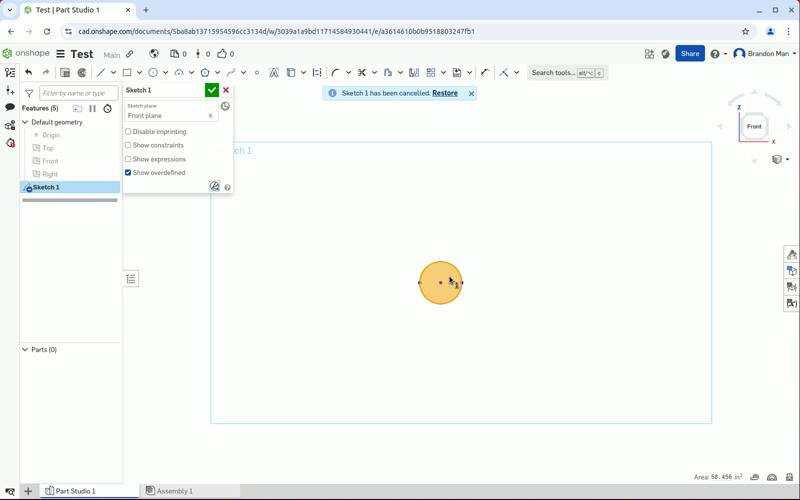
mouse_move(73, 352)
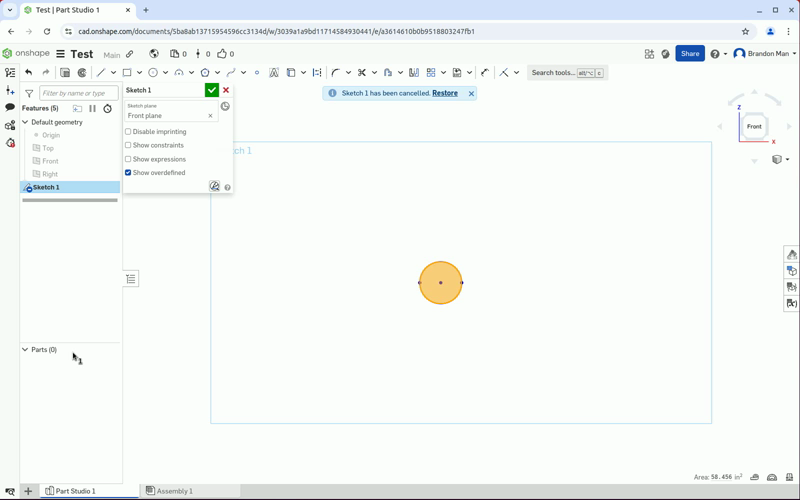
key(shift+y)
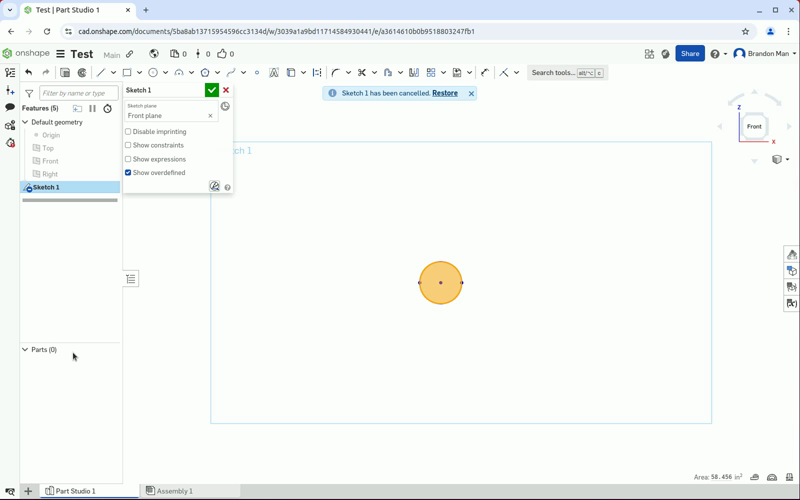
key(shift+e)
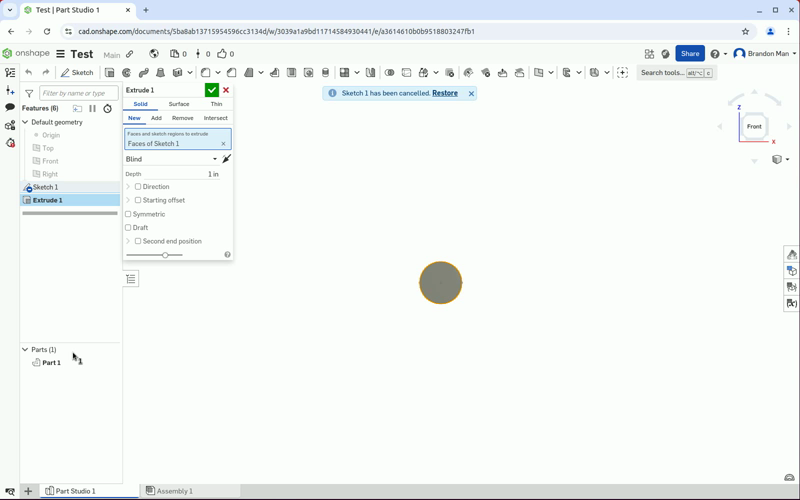
mouse_move(143, 106)
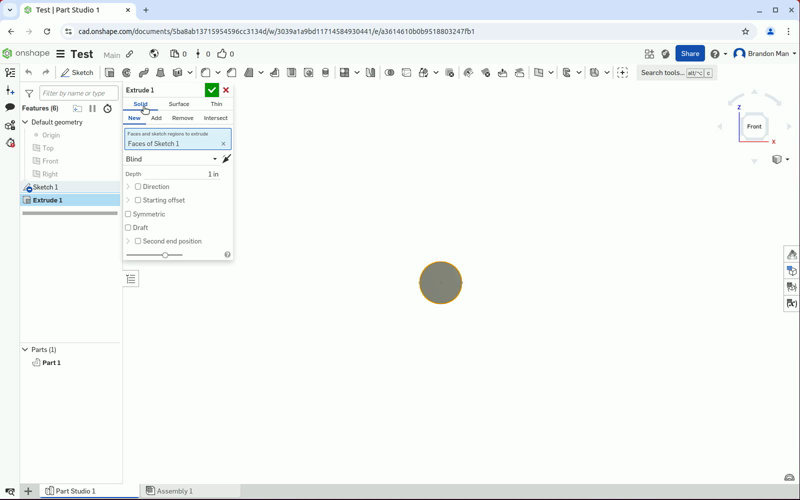
click(143, 106)
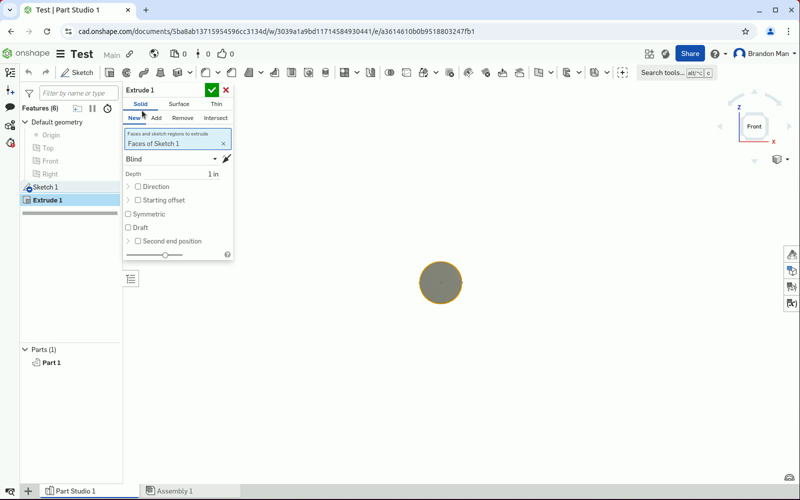
mouse_move(137, 120)
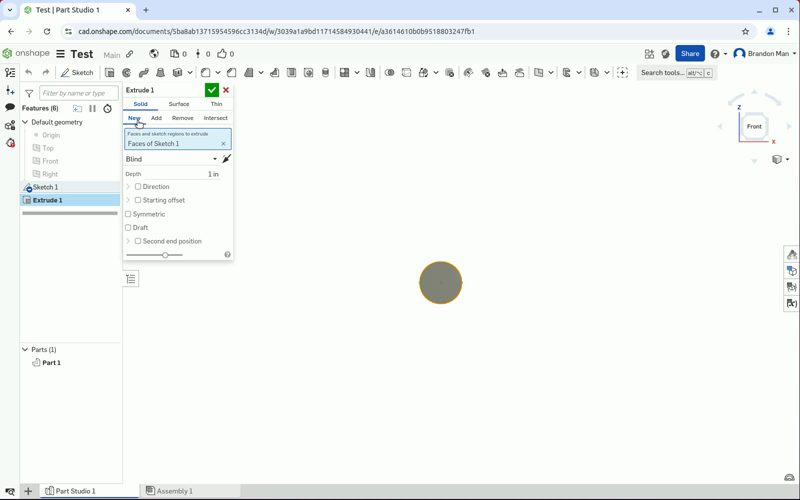
click(137, 120)
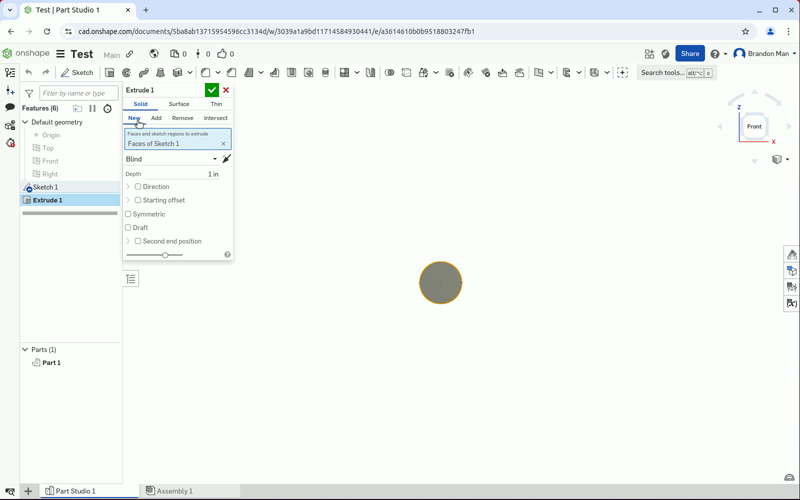
key(tab, 4)
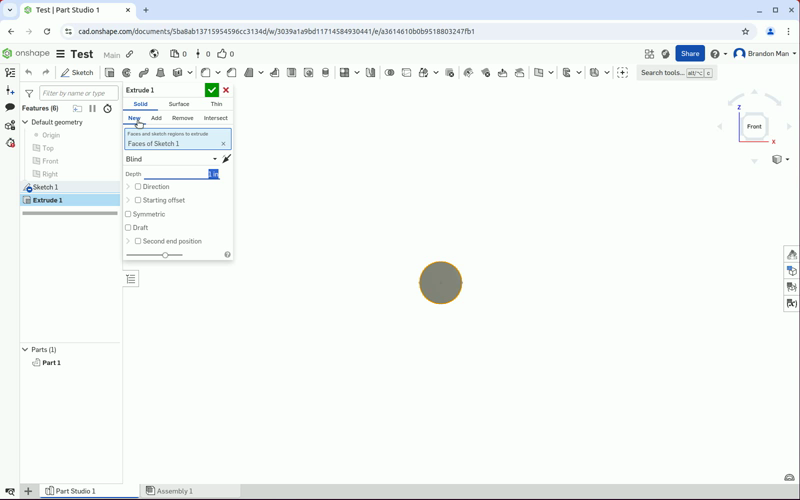
text(0.481)
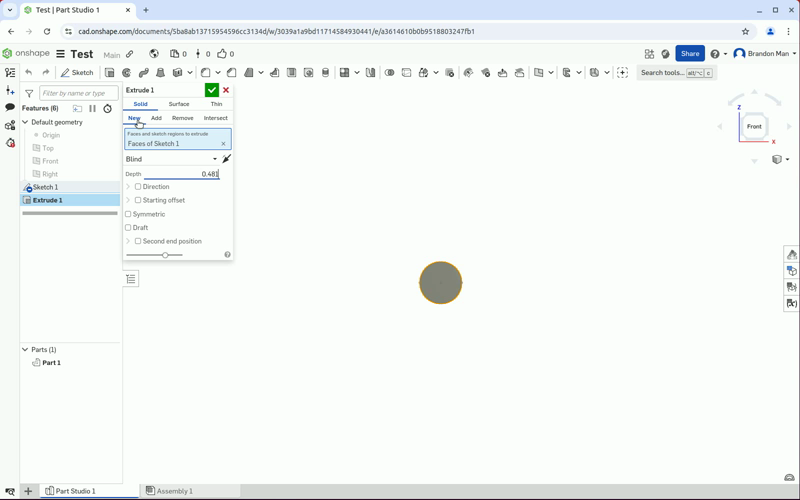
key(enter)
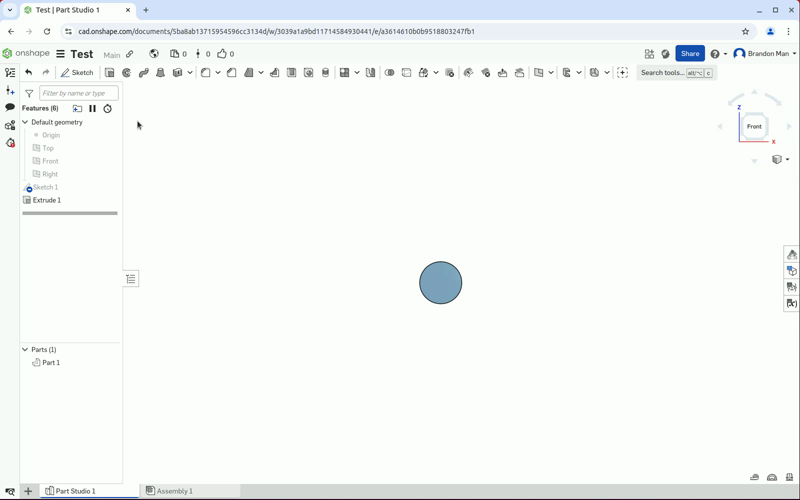
key(shift+h)
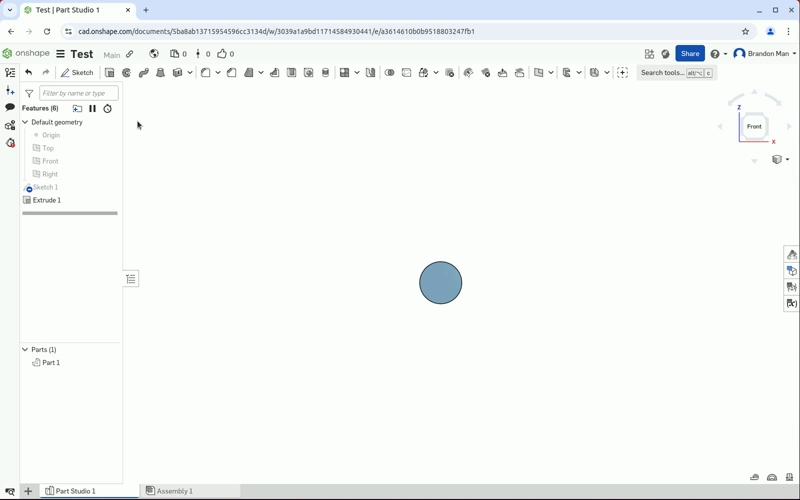
key(shift+h)
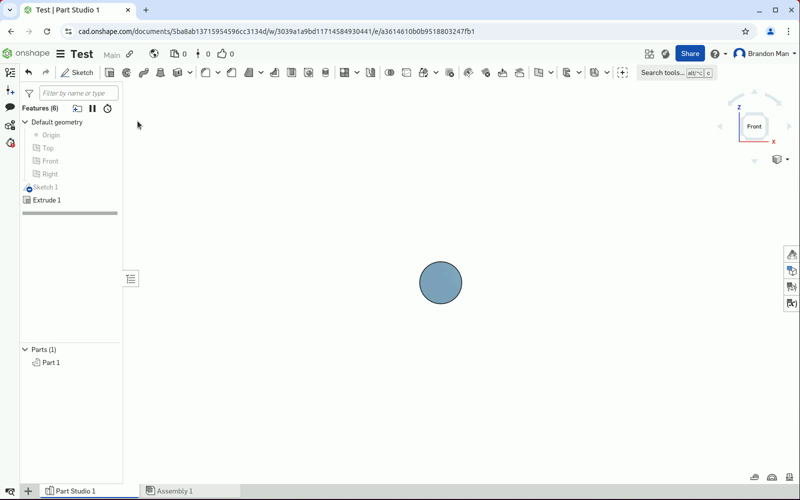
mouse_move(73, 189)
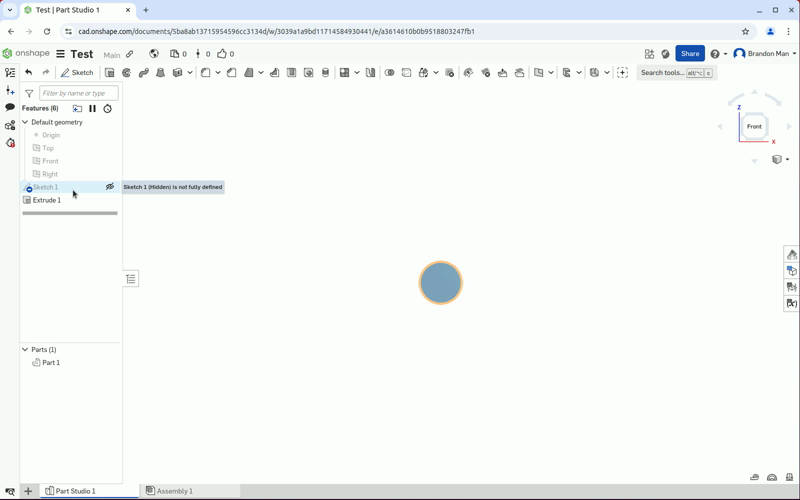
click(73, 189)
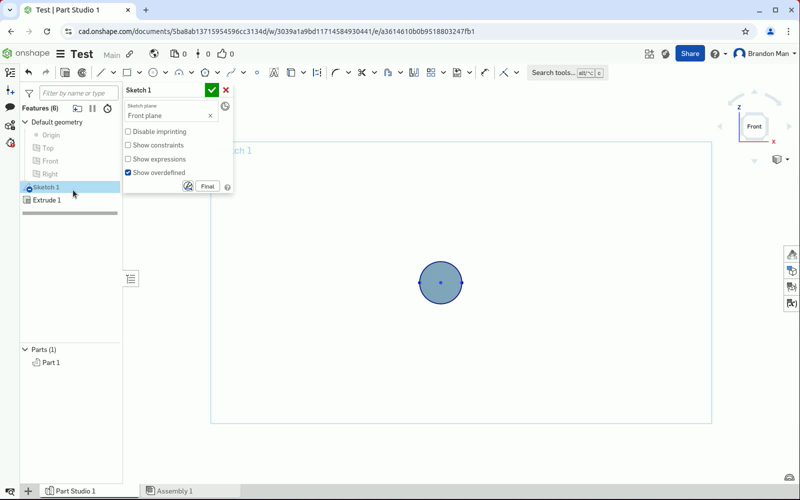
mouse_move(229, 92)
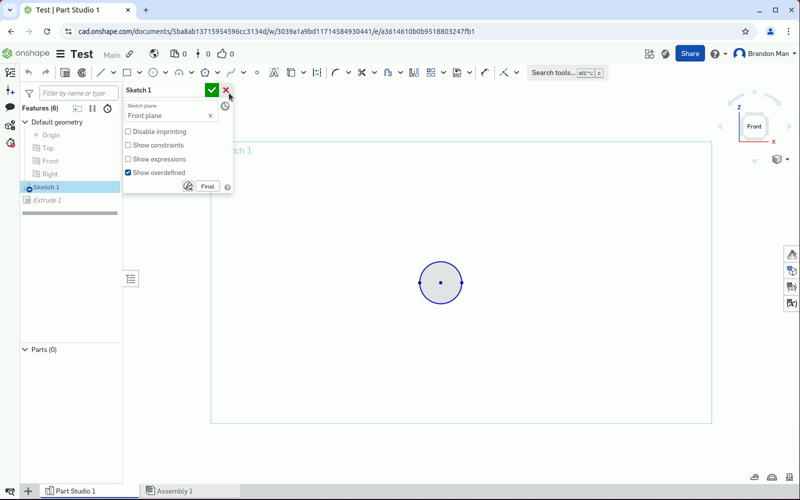
click(229, 92)
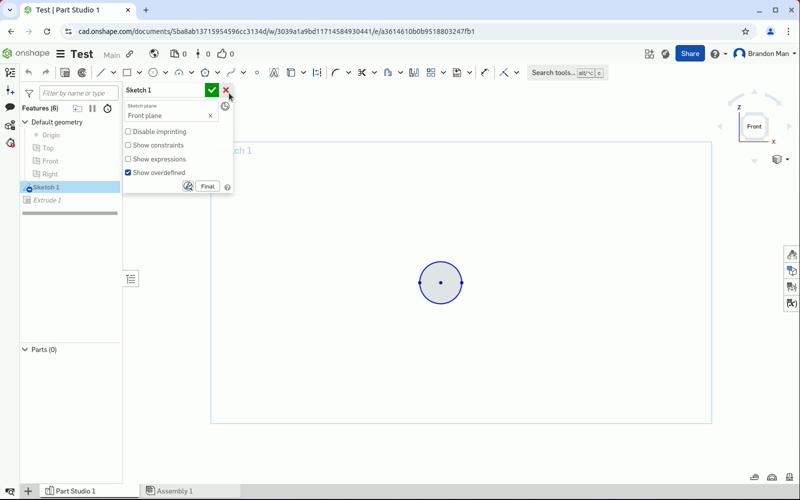
key(shift+s)
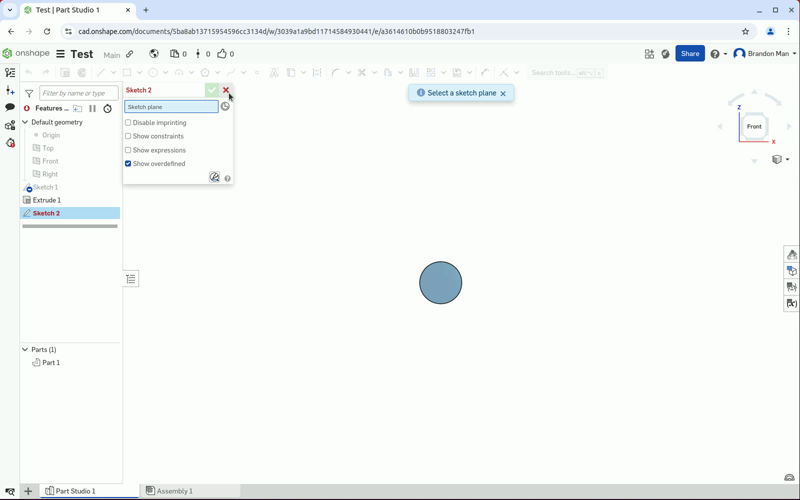
mouse_move(73, 163)
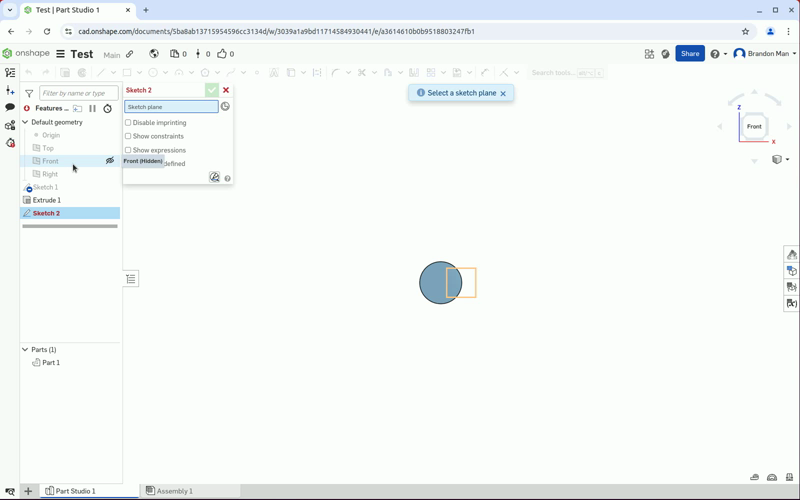
click(73, 163)
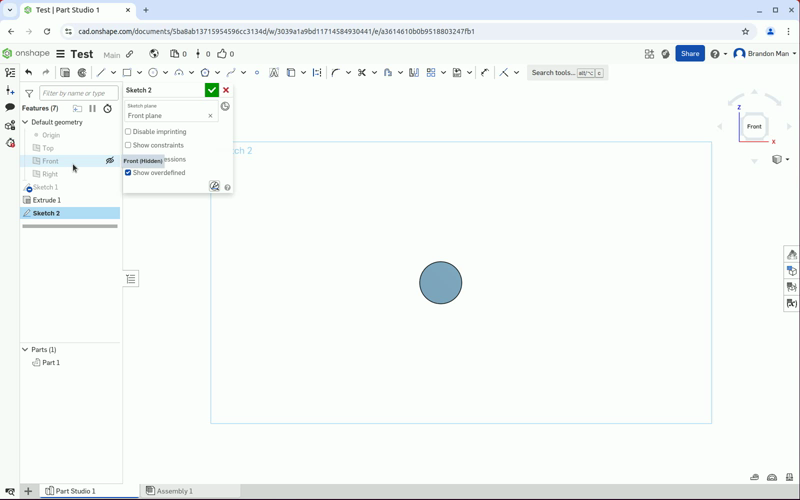
mouse_move(73, 352)
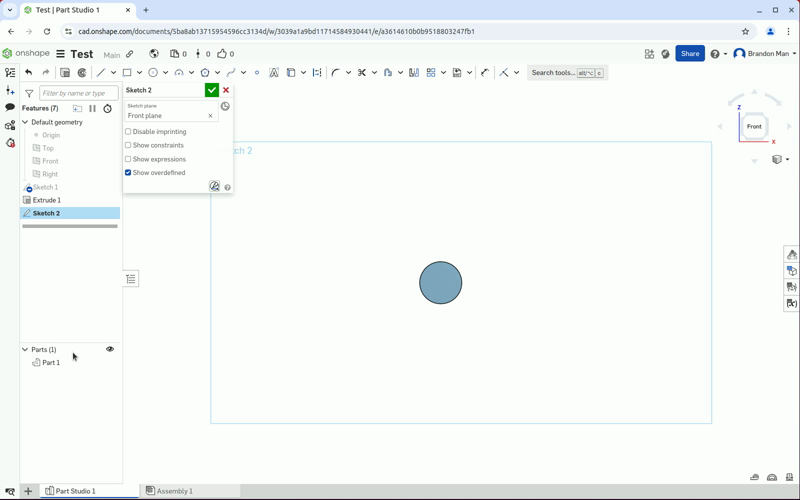
key(y)
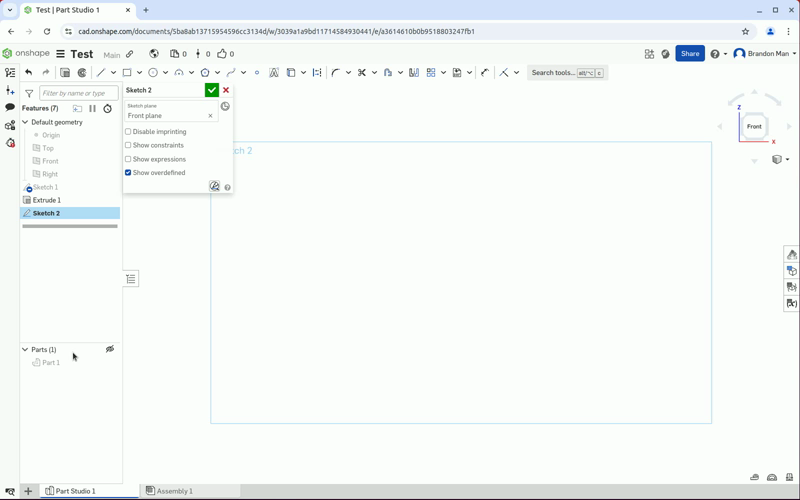
key(c)
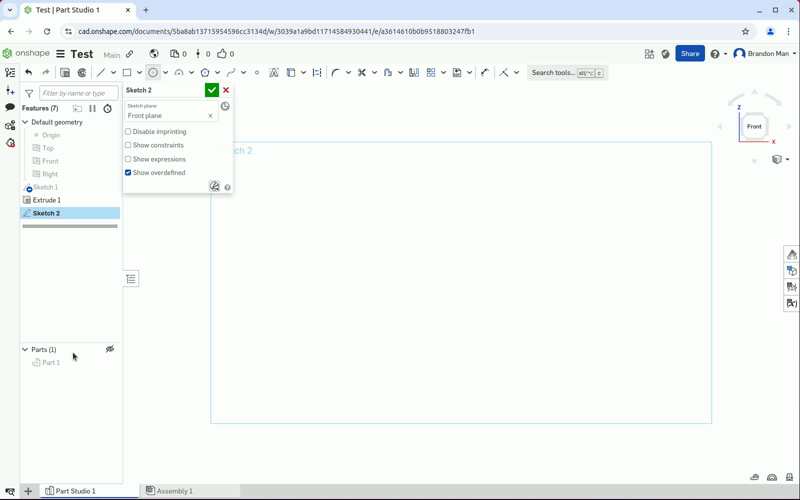
key_down(shift)
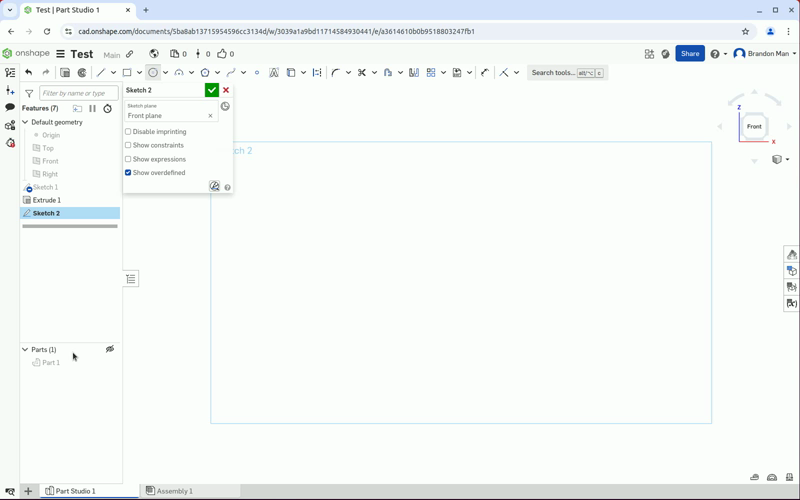
mouse_move(483, 282)
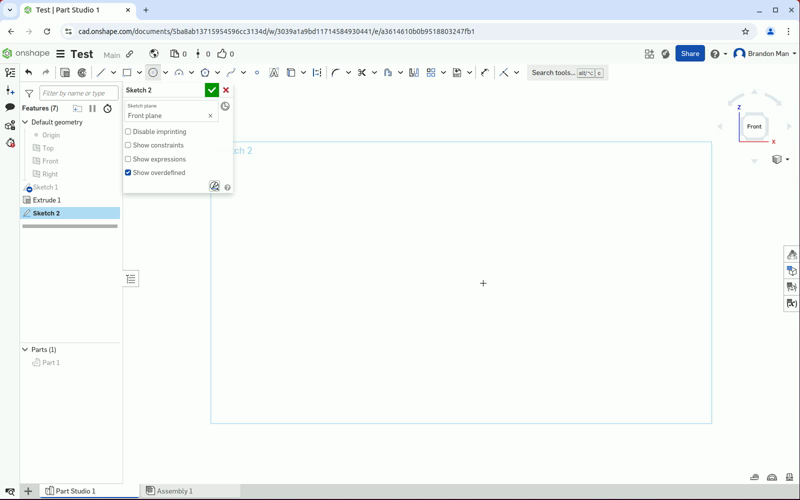
click(483, 282)
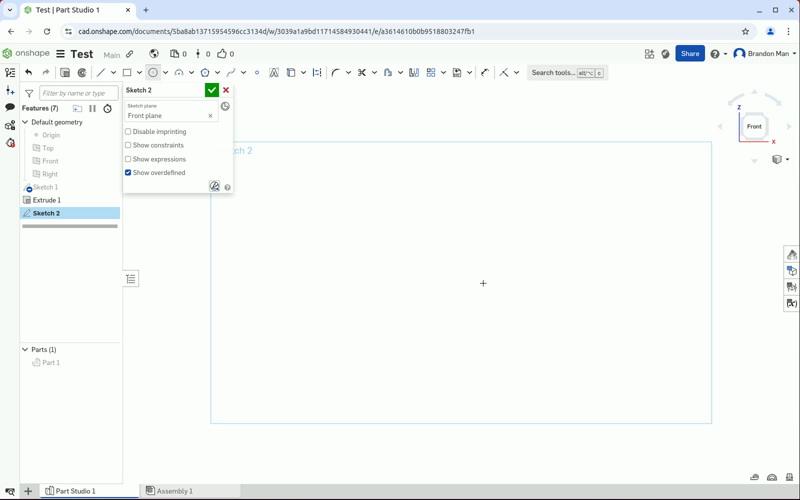
key_up(shift)
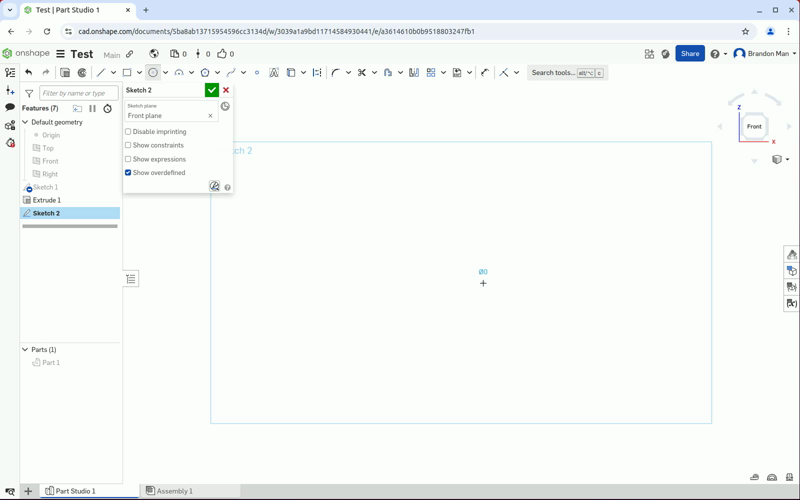
mouse_move(503, 282)
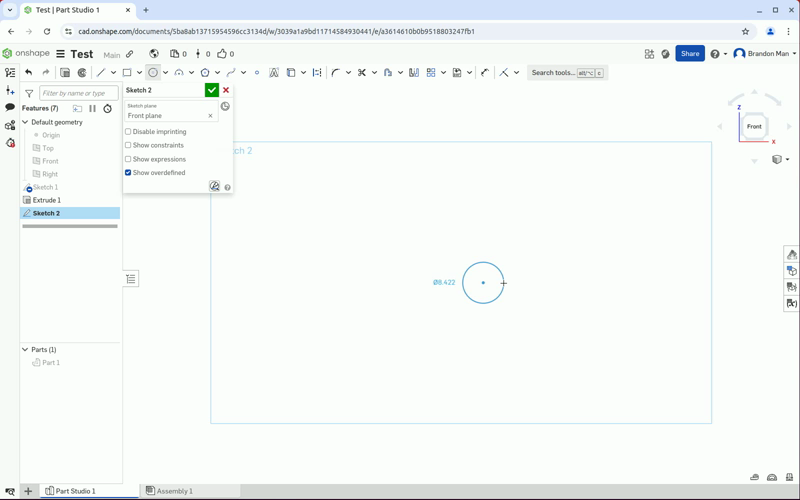
click(503, 282)
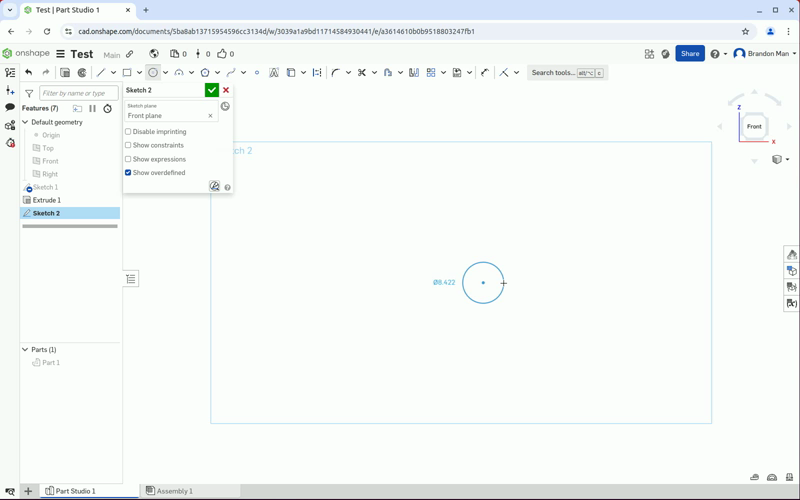
key(esc)
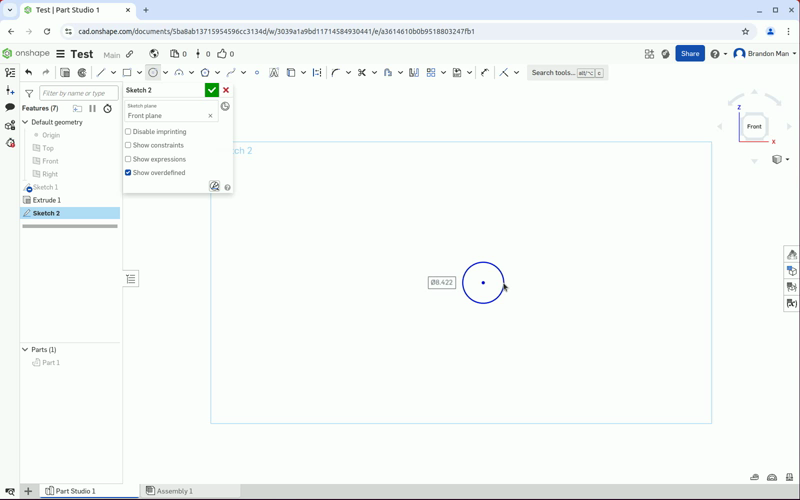
mouse_move(498, 274)
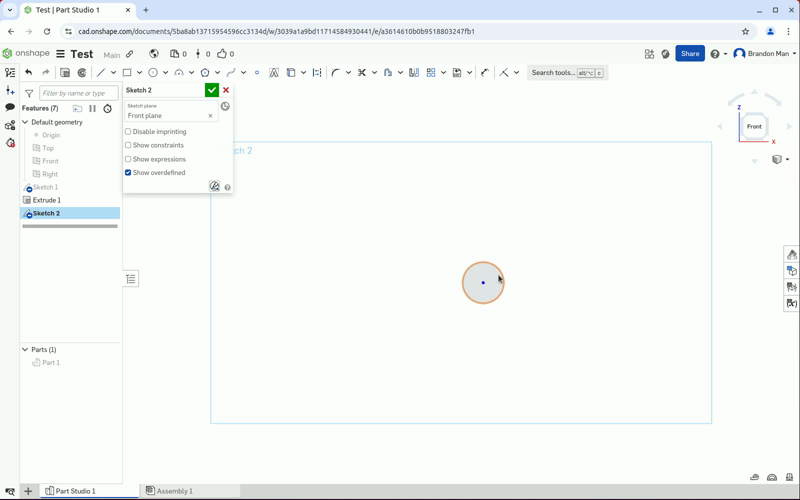
scroll(6)
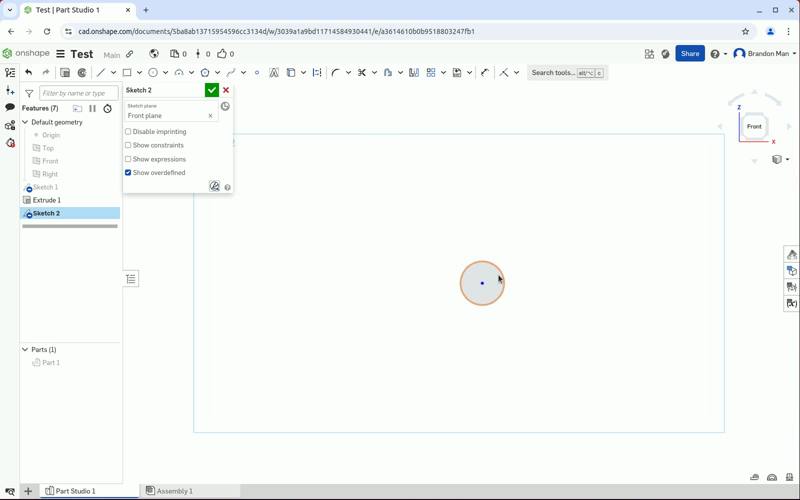
scroll(6)
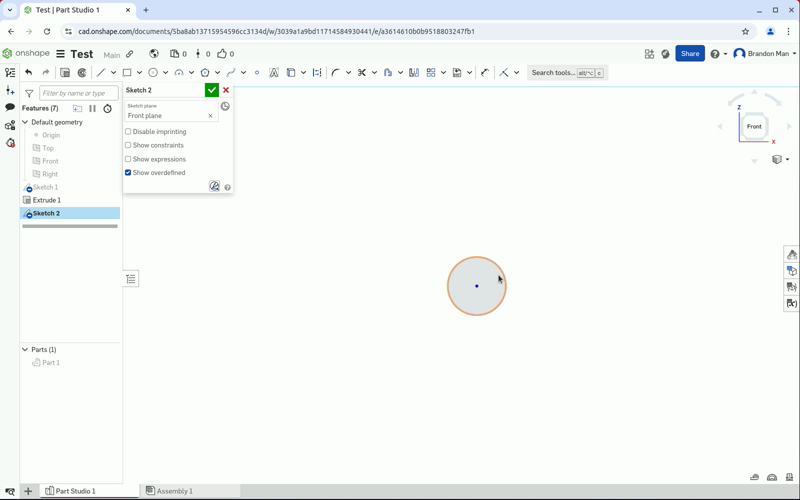
scroll(6)
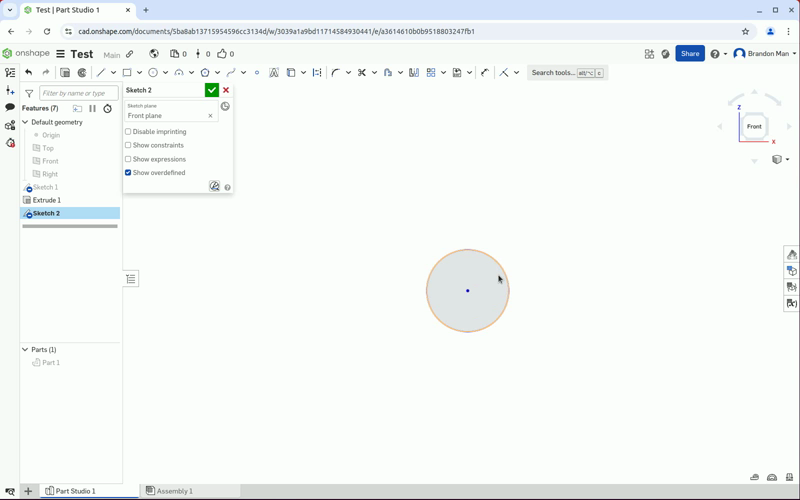
scroll(6)
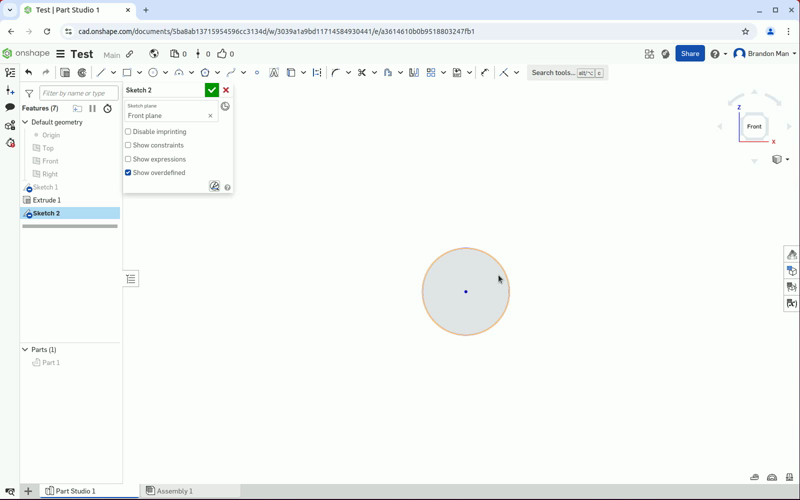
scroll(6)
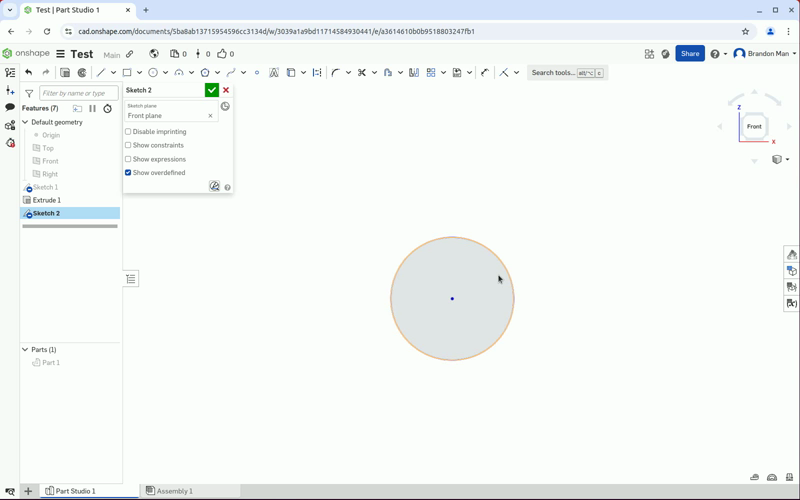
scroll(6)
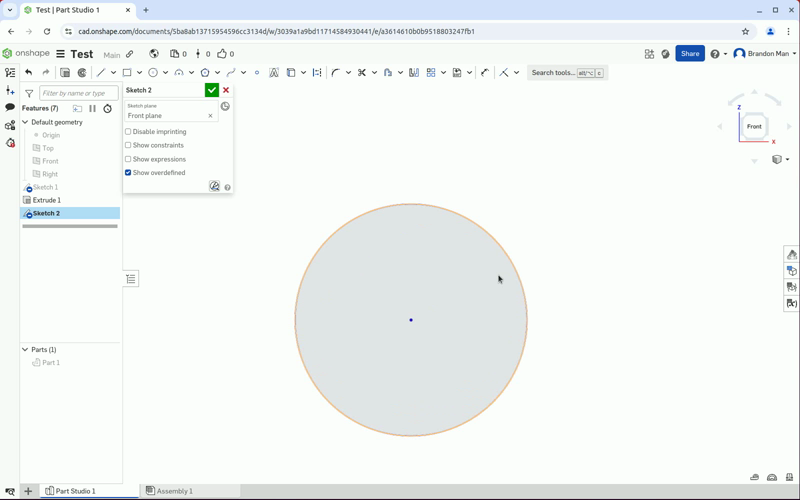
scroll(6)
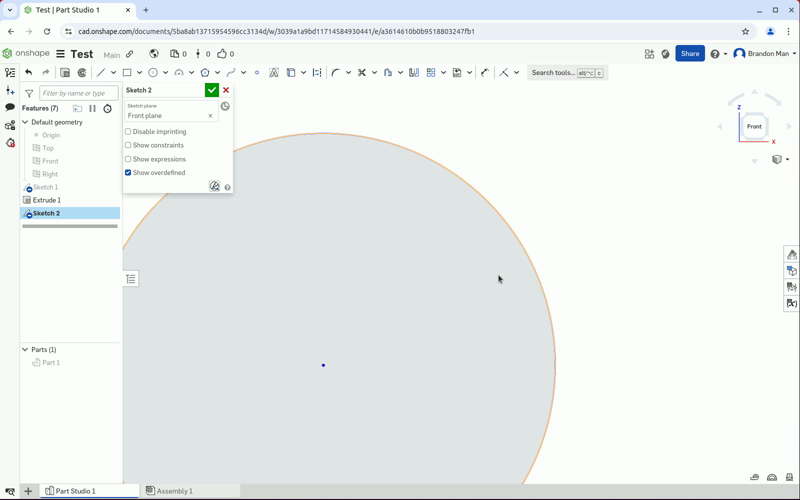
click(498, 274)
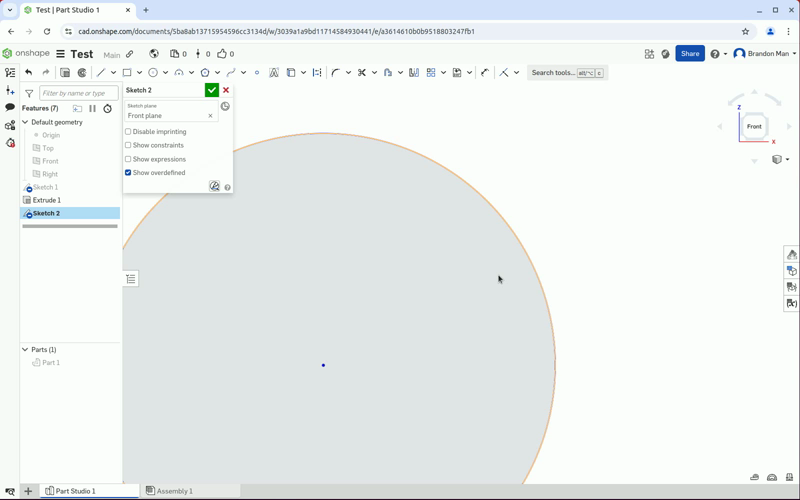
scroll(-6)
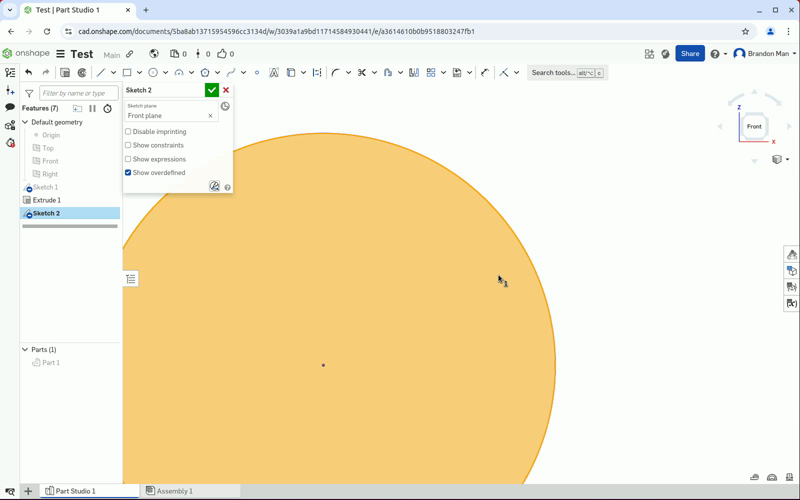
scroll(-6)
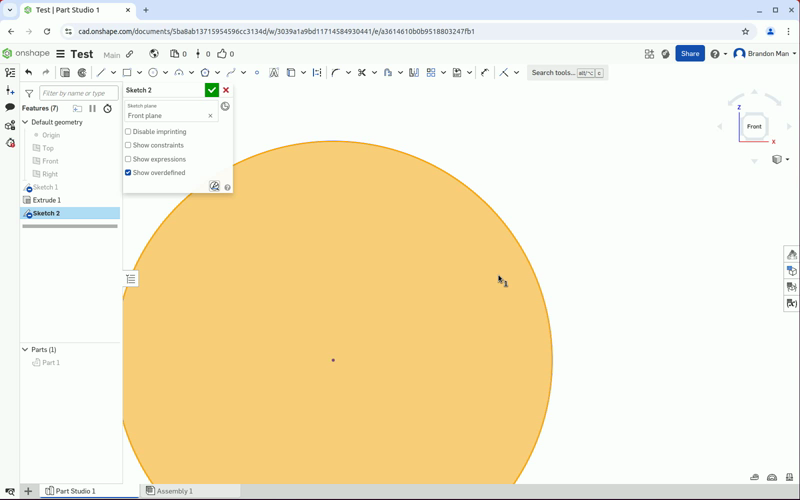
scroll(-6)
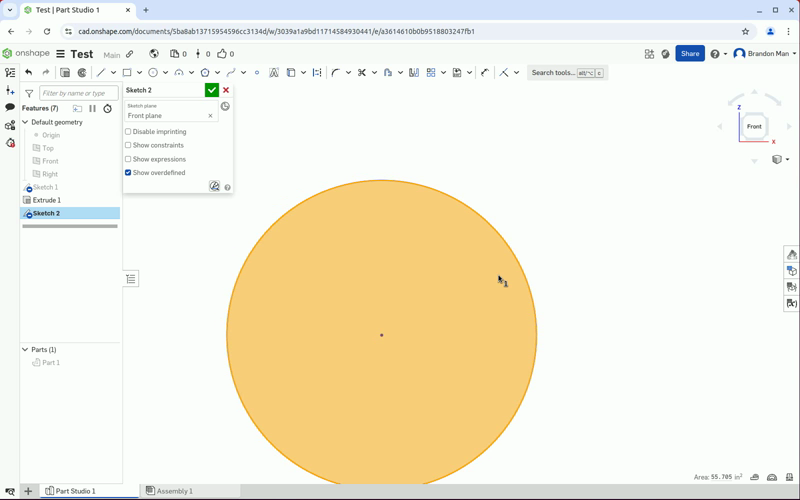
scroll(-6)
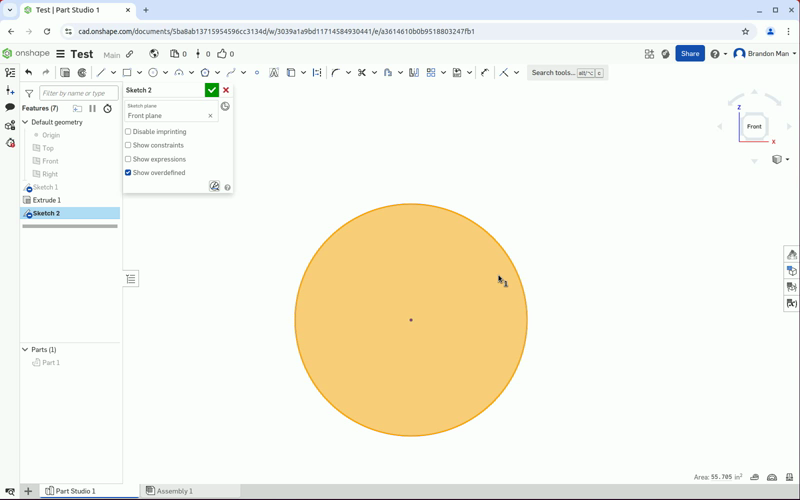
scroll(-6)
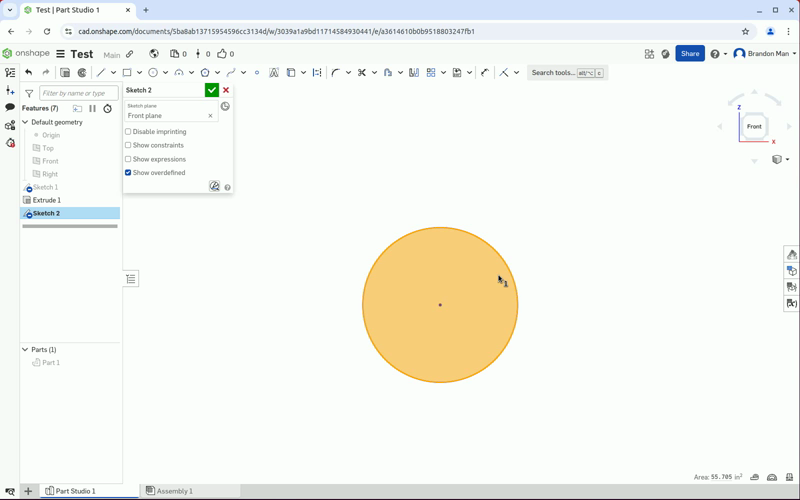
scroll(-6)
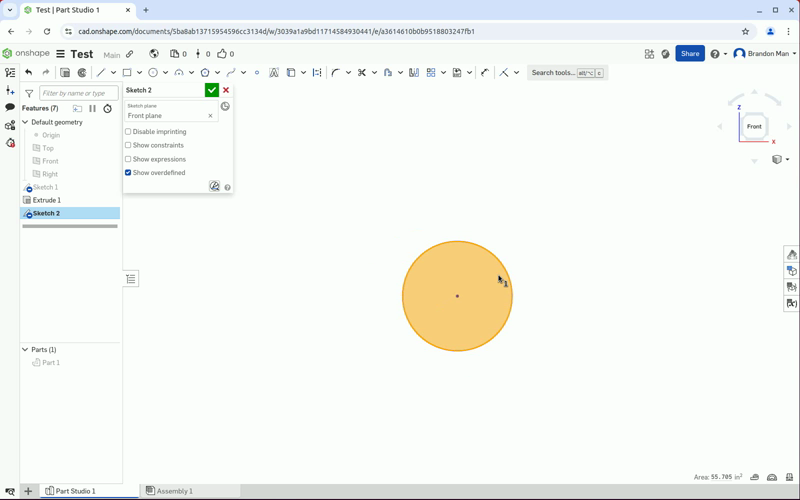
scroll(-6)
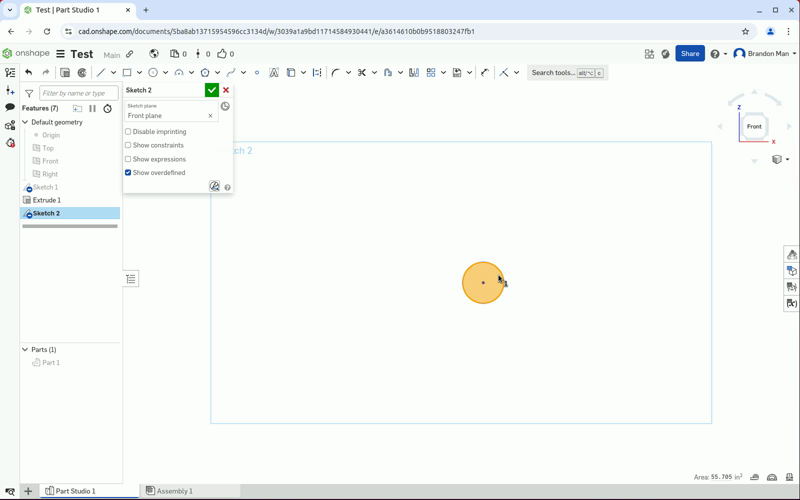
mouse_move(73, 352)
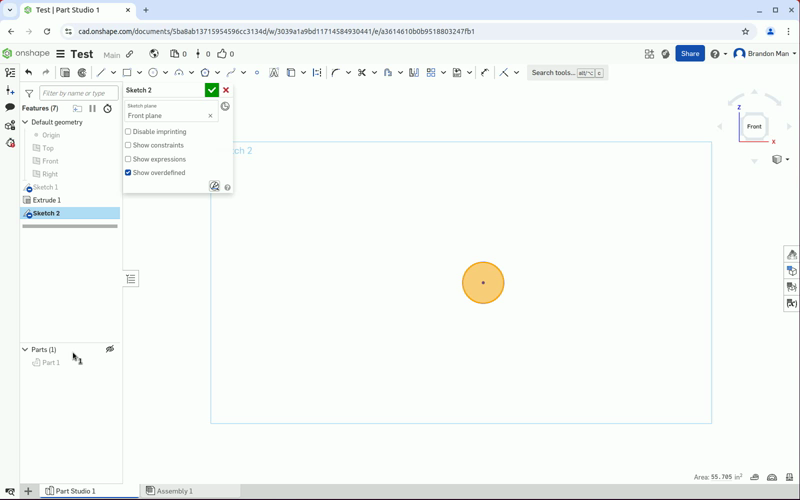
key(shift+y)
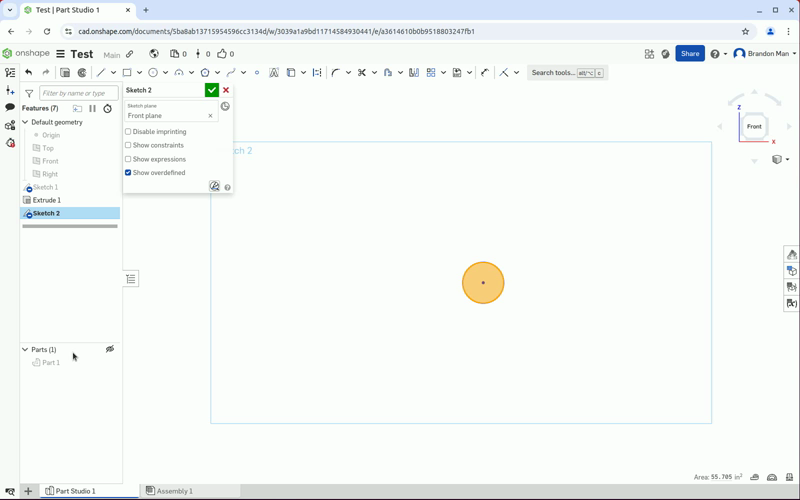
key(shift+e)
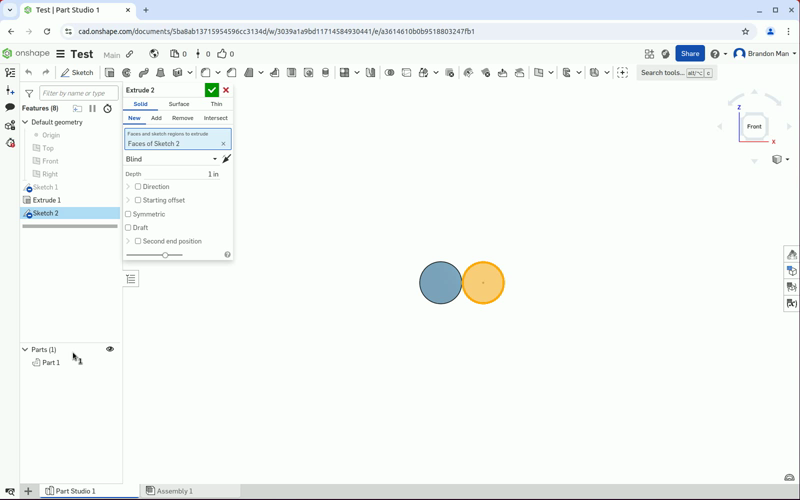
mouse_move(143, 106)
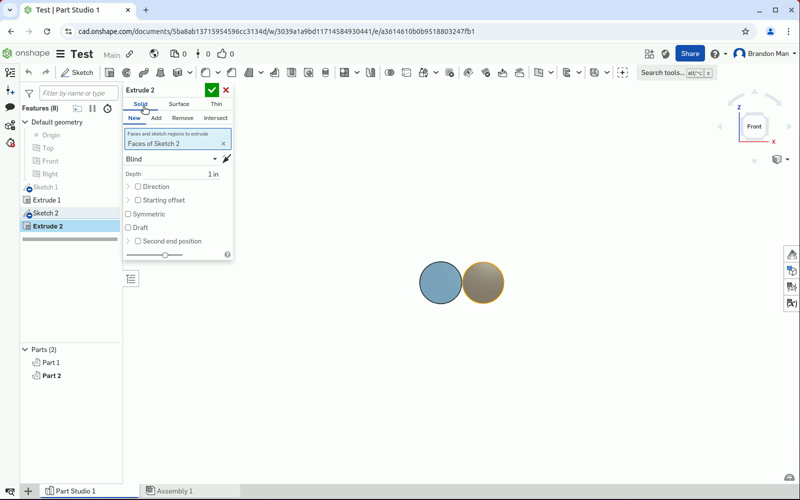
click(143, 106)
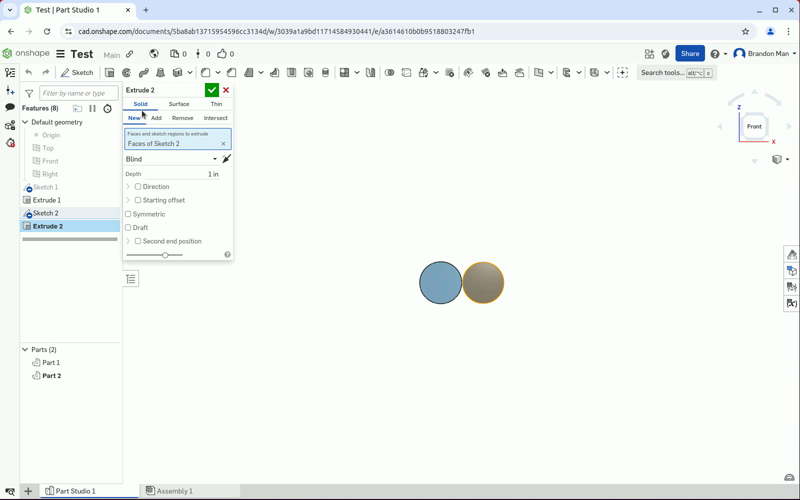
mouse_move(137, 120)
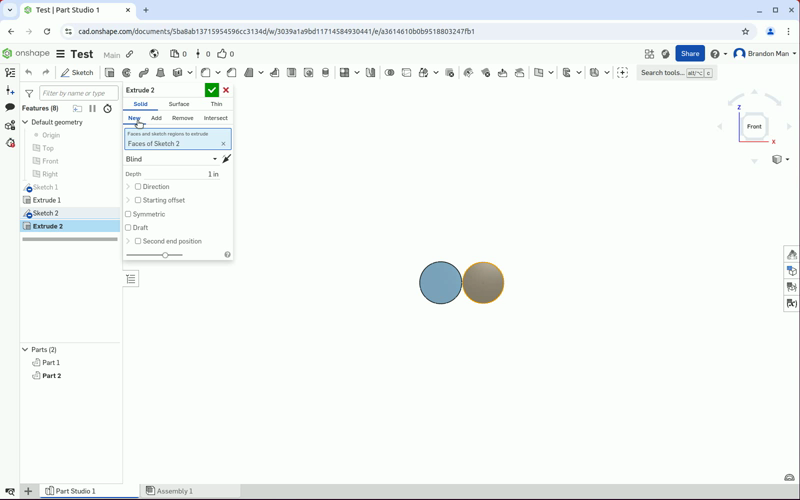
click(137, 120)
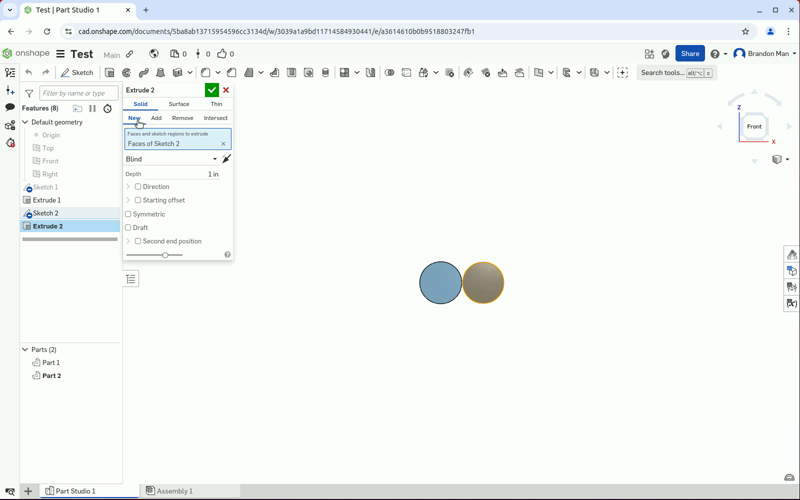
key(tab, 4)
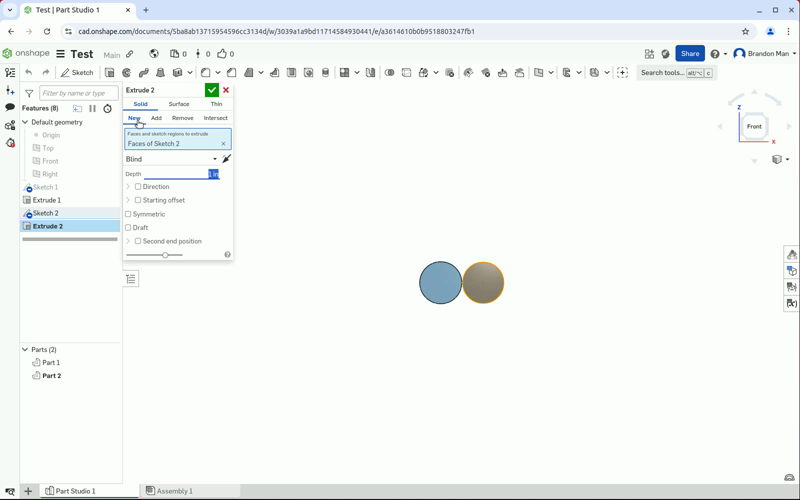
text(0.481)
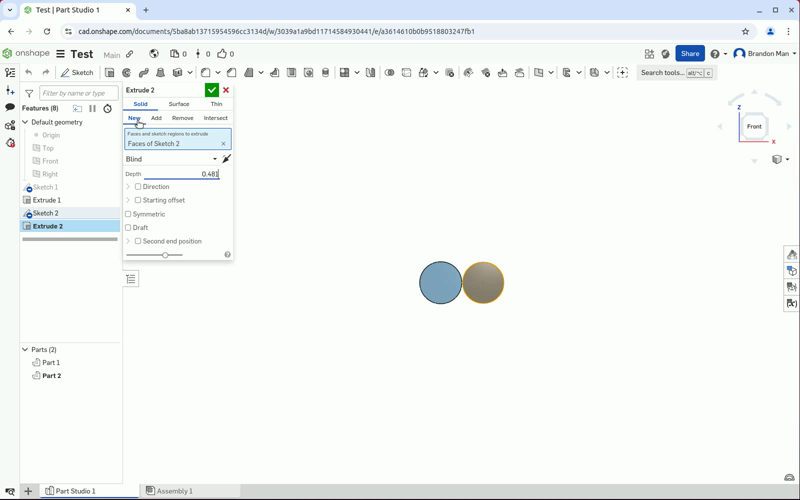
key(enter)
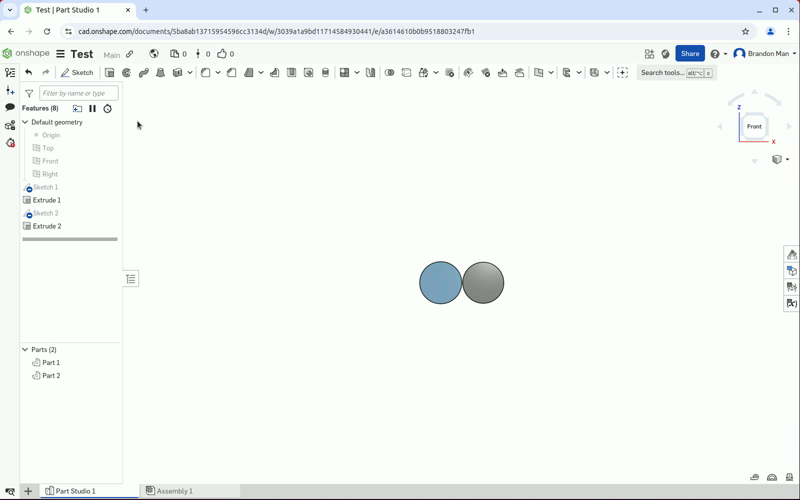
key(shift+h)
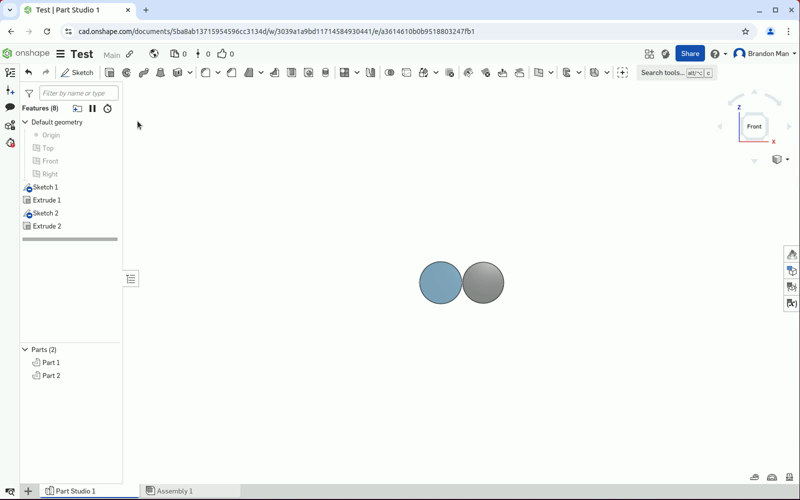
key(shift+h)
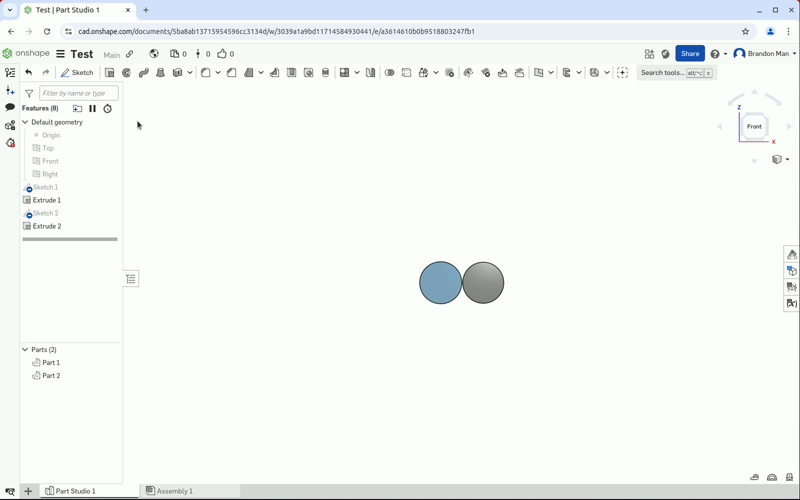
mouse_move(73, 189)
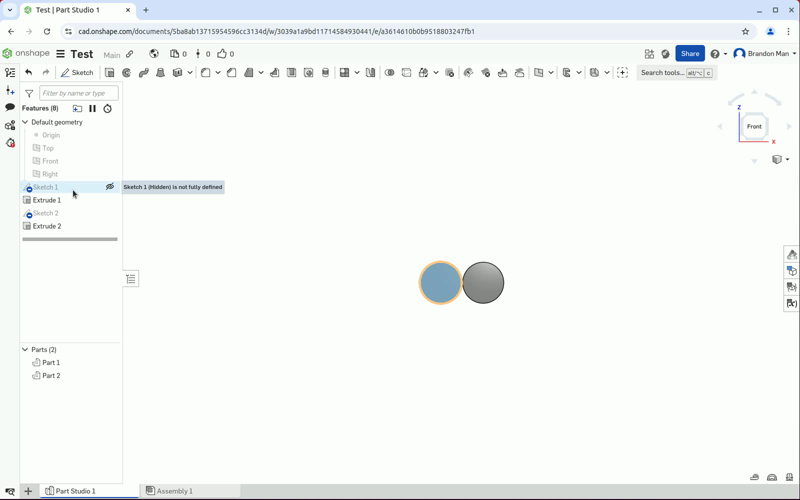
click(73, 189)
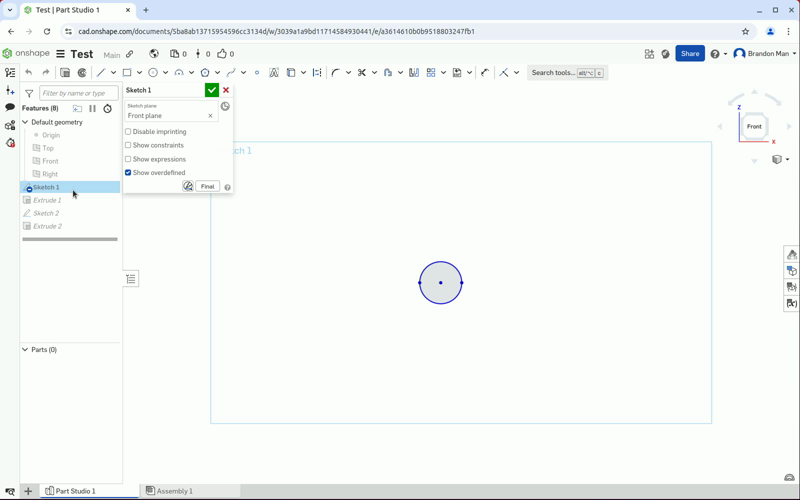
mouse_move(229, 92)
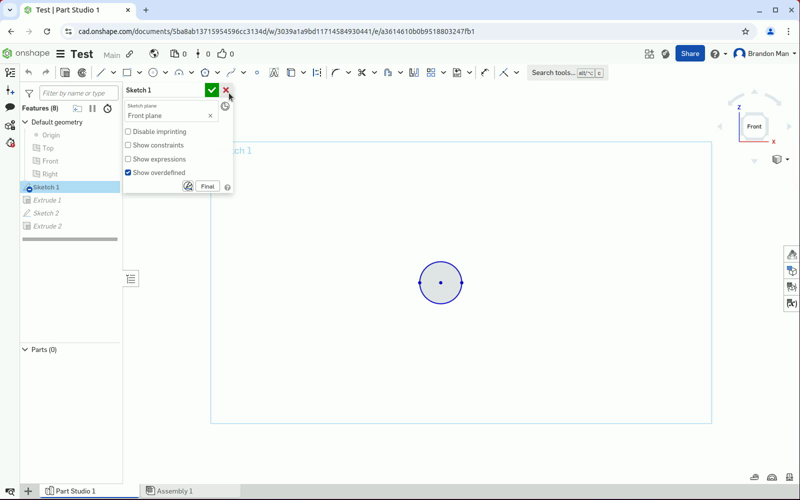
click(229, 92)
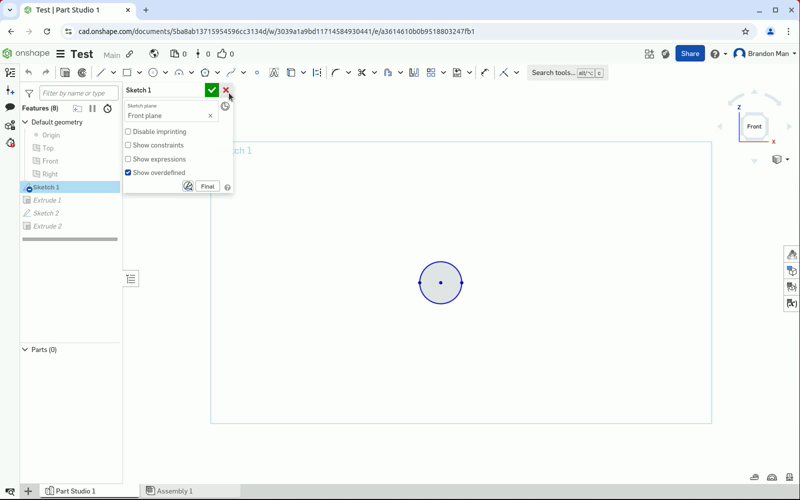
key(shift+s)
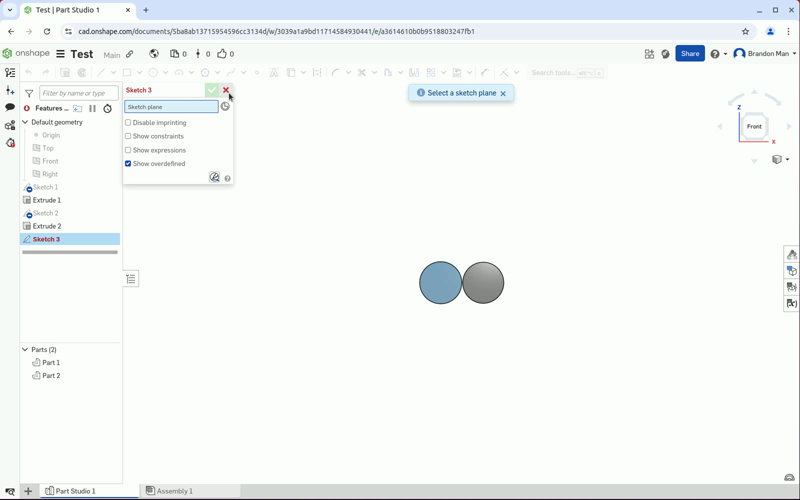
mouse_move(73, 163)
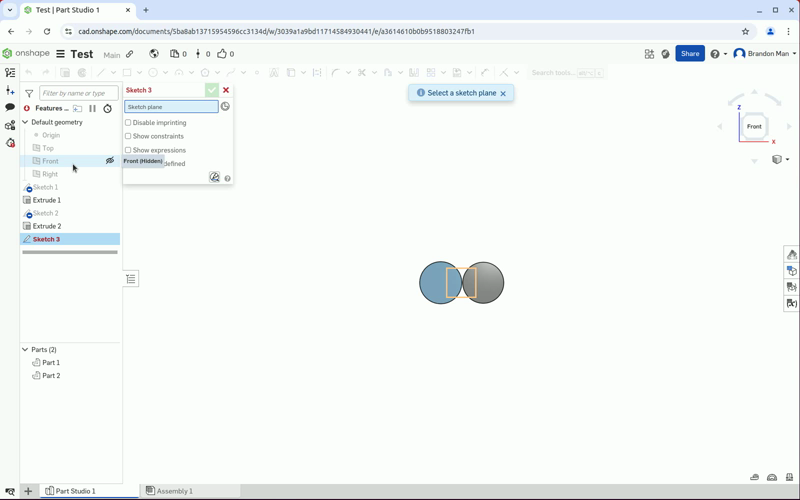
click(73, 163)
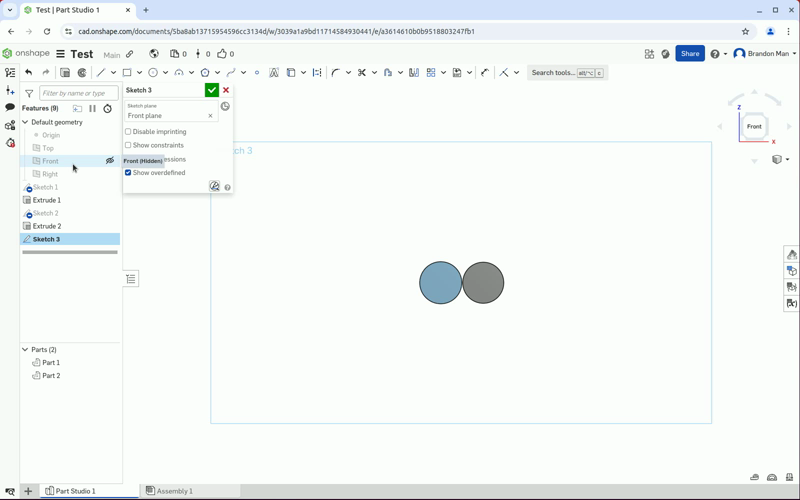
mouse_move(73, 352)
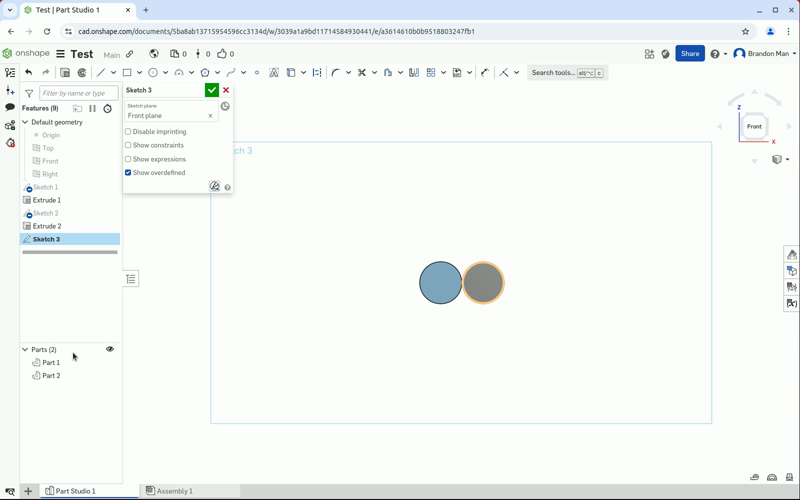
key(y)
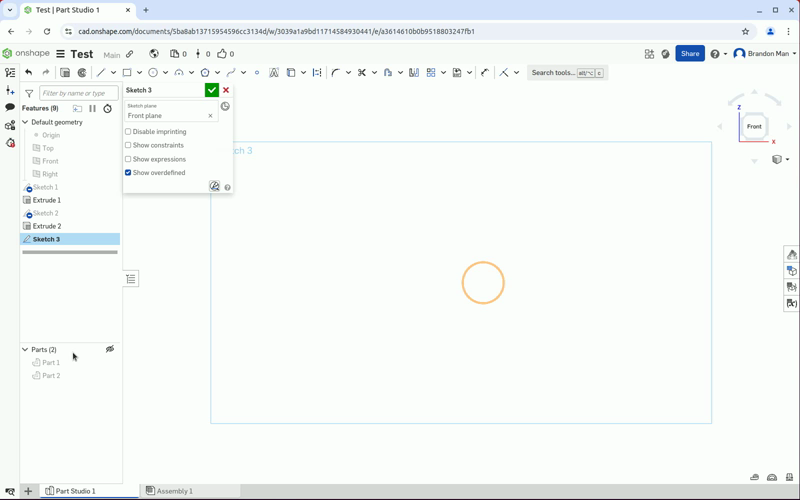
key(l)
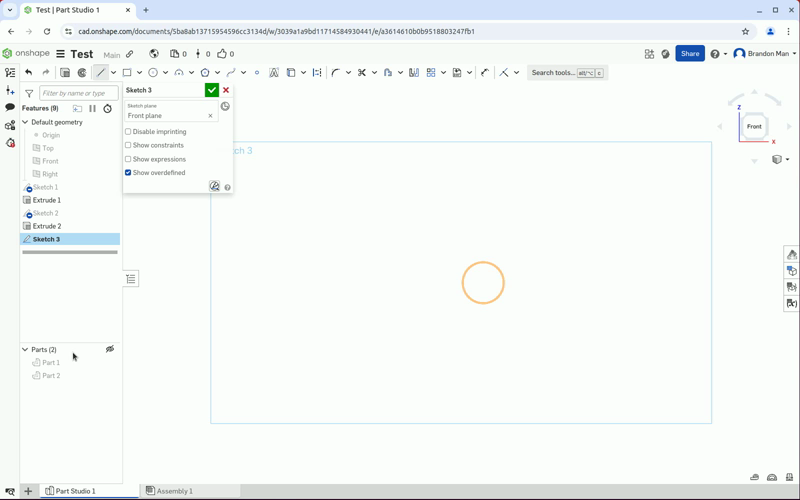
key_down(shift)
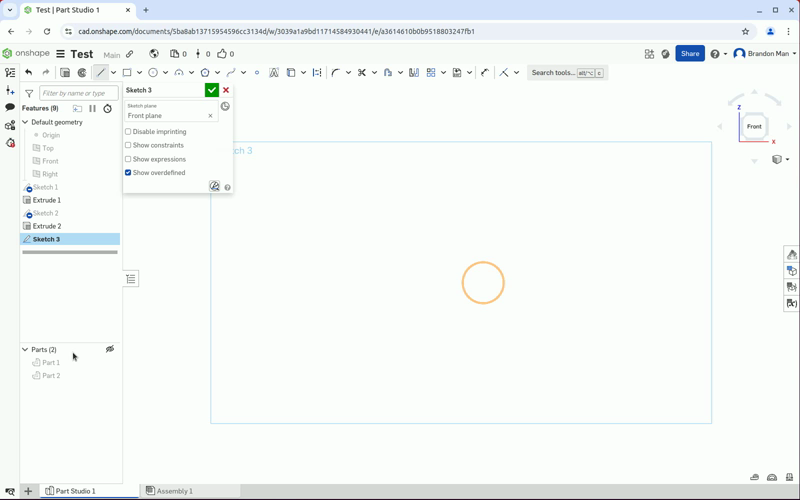
mouse_move(452, 247)
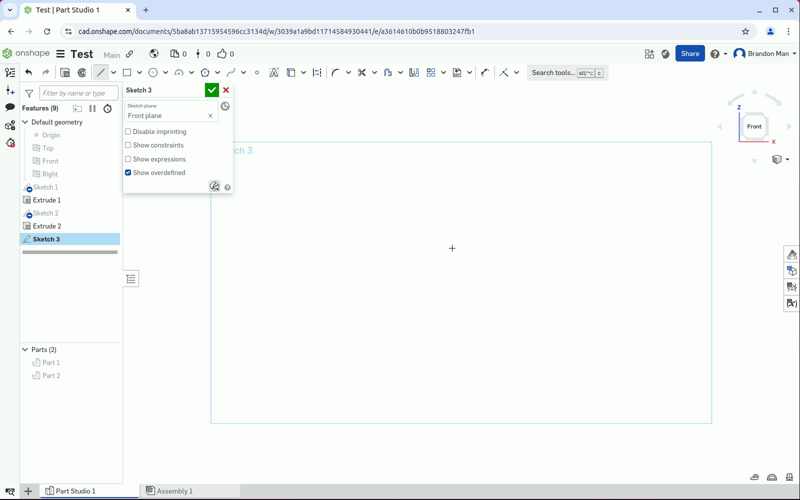
click(452, 247)
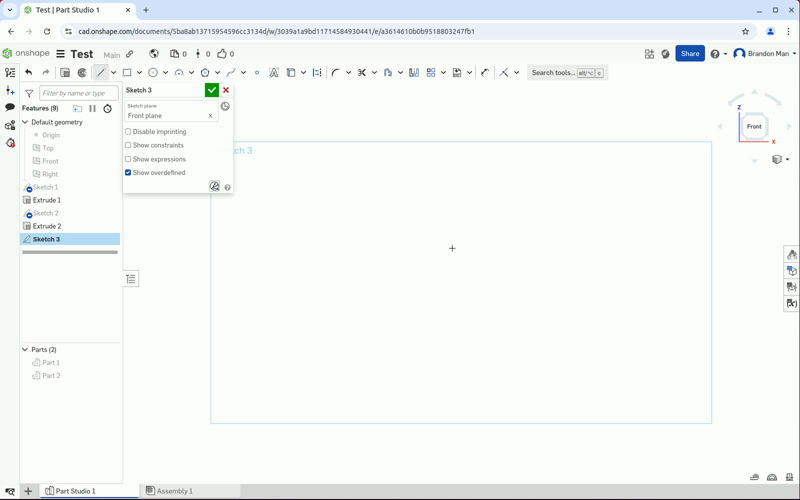
key_up(shift)
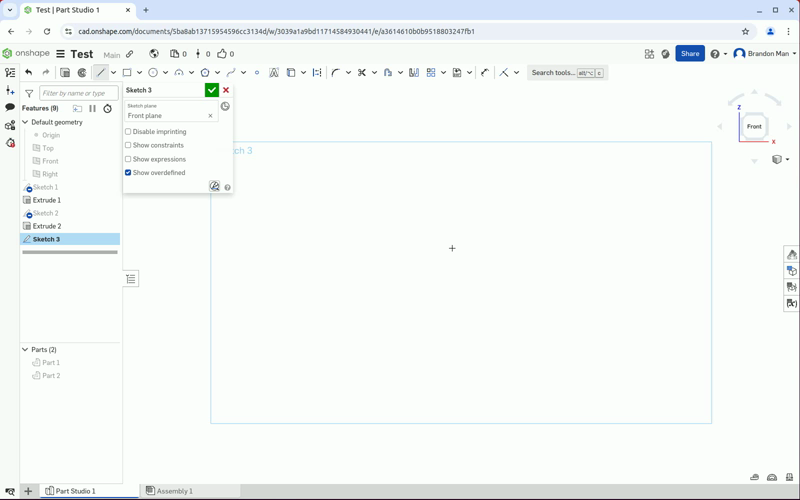
key_down(shift)
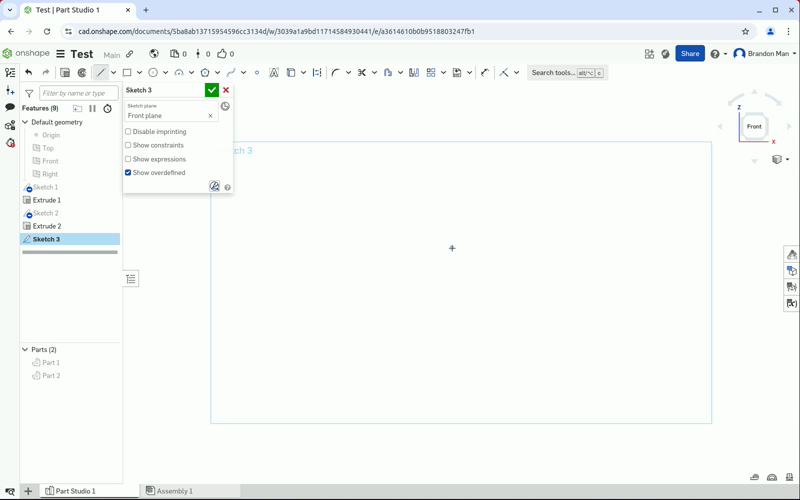
mouse_move(482, 247)
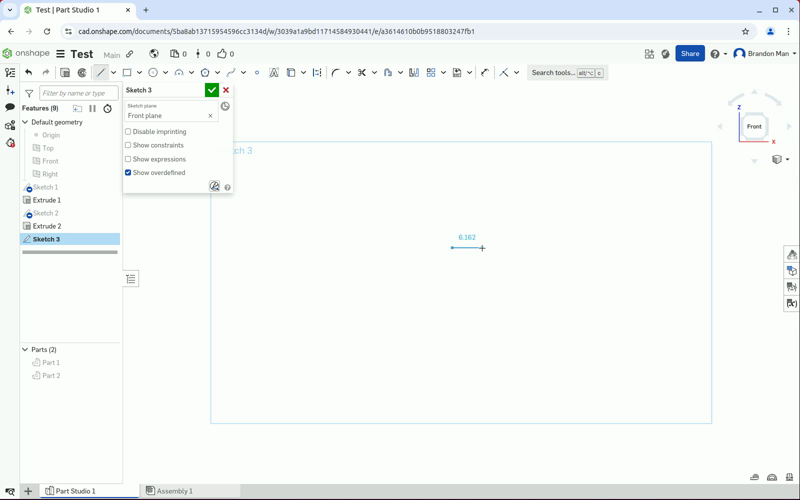
mouse_move(470, 247)
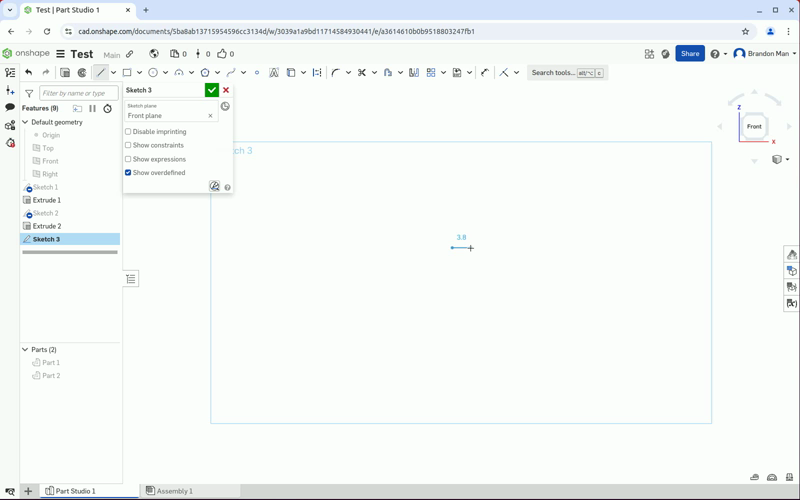
click(470, 247)
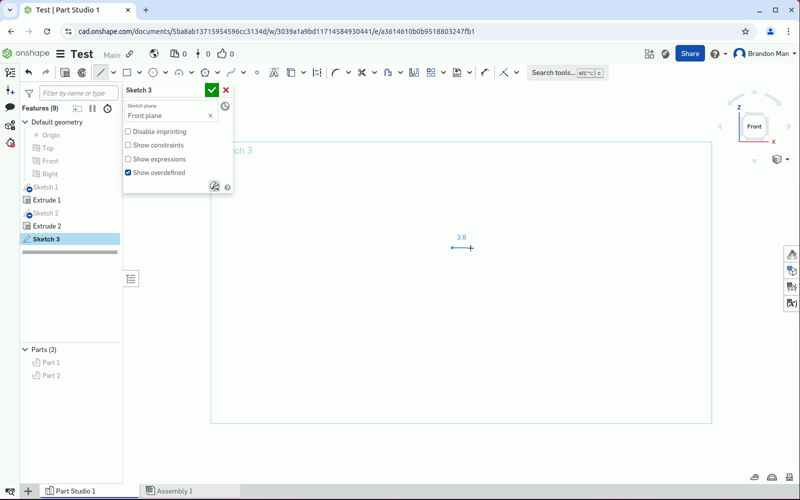
key_up(shift)
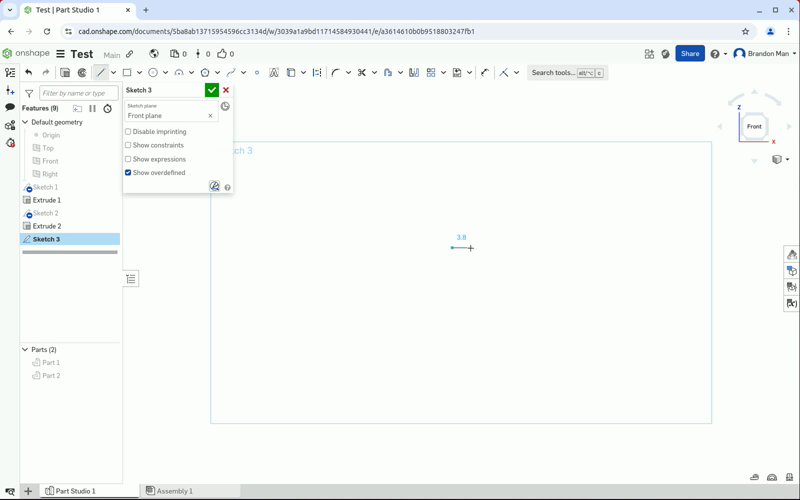
key_down(shift)
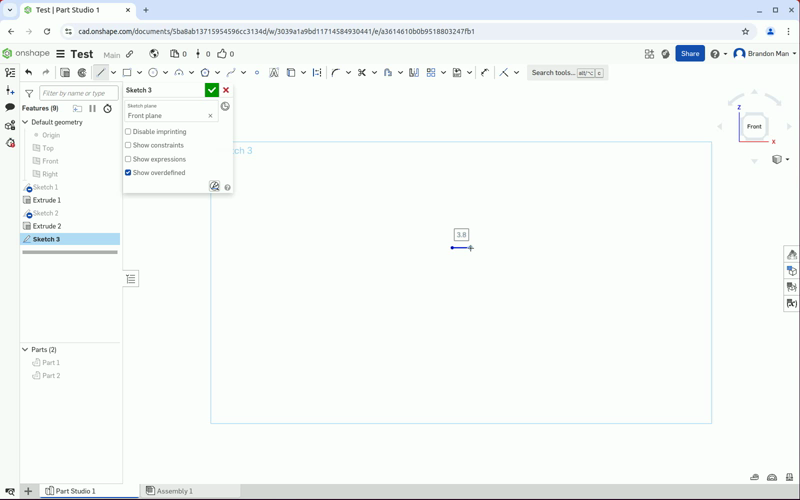
mouse_move(501, 247)
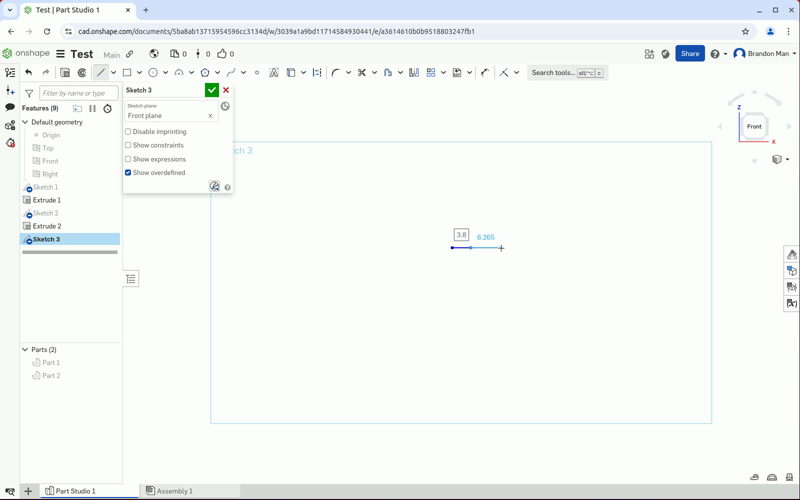
mouse_move(470, 236)
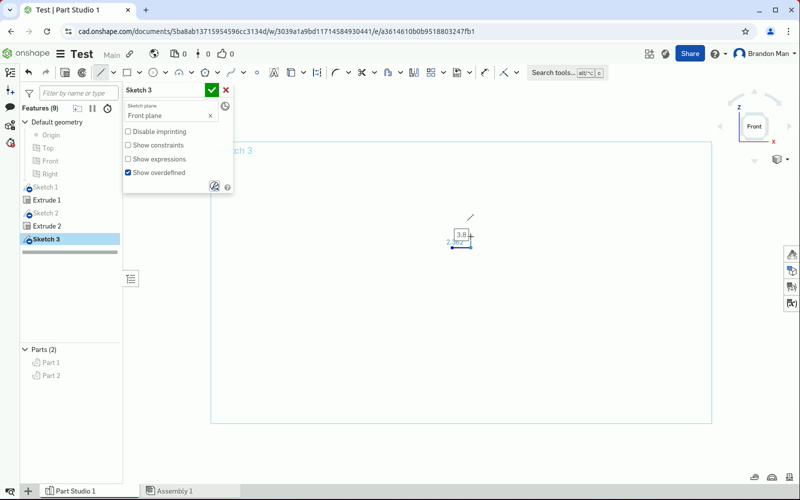
click(470, 236)
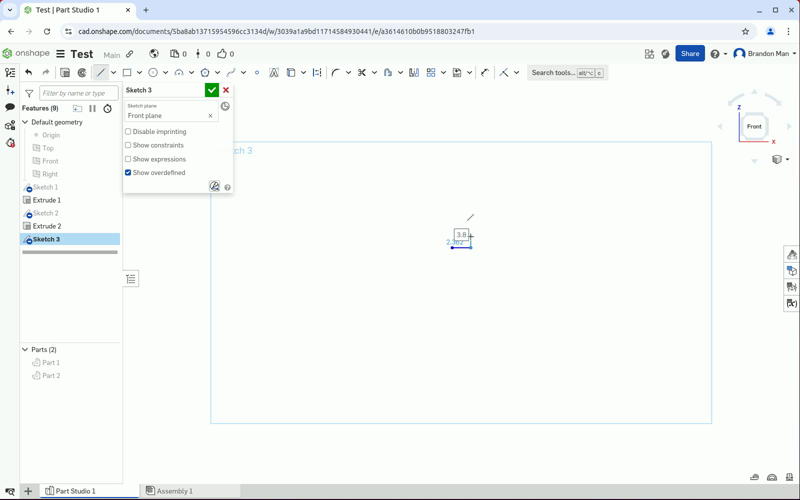
key_up(shift)
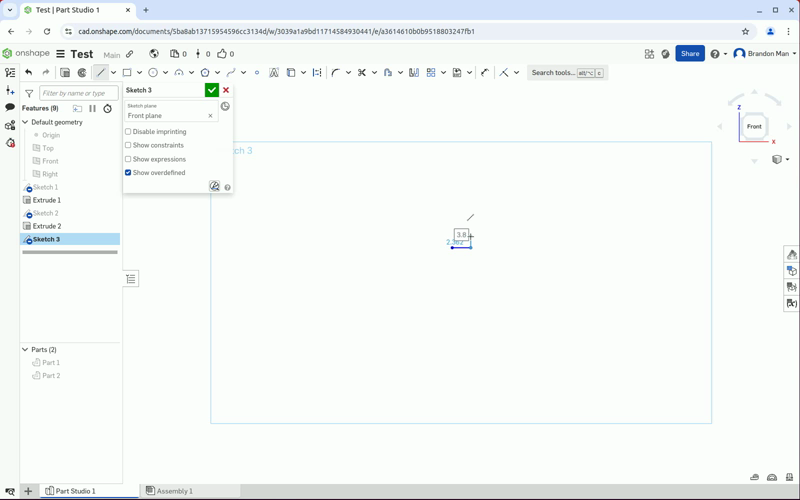
key_down(shift)
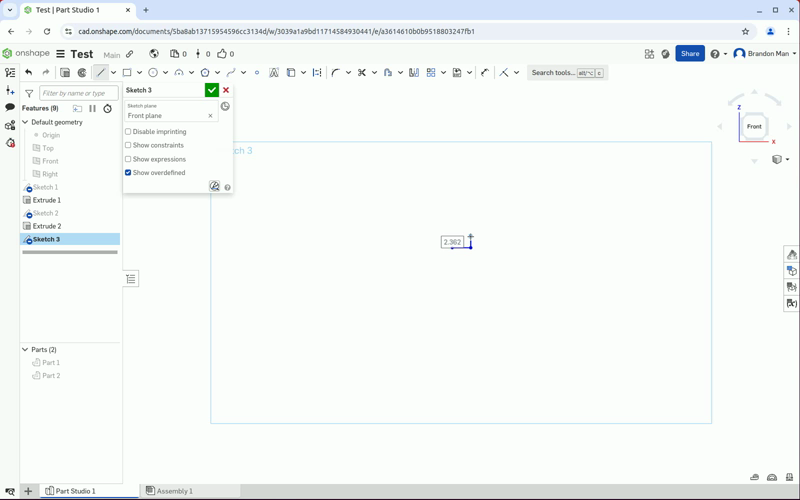
mouse_move(501, 236)
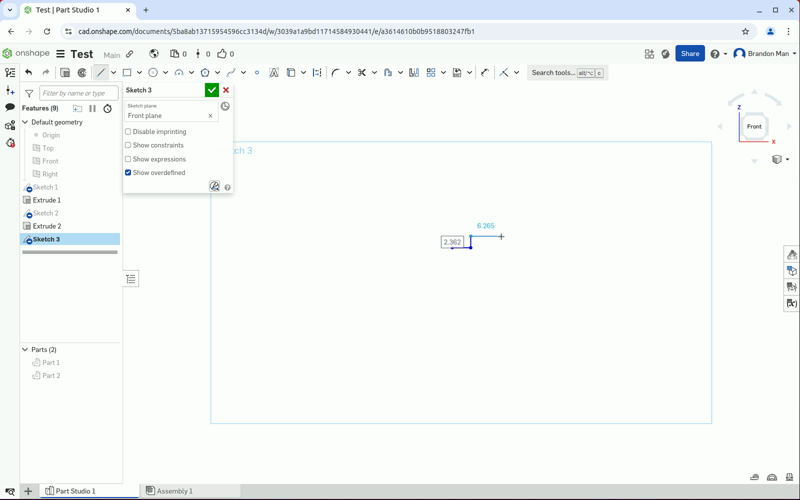
mouse_move(452, 236)
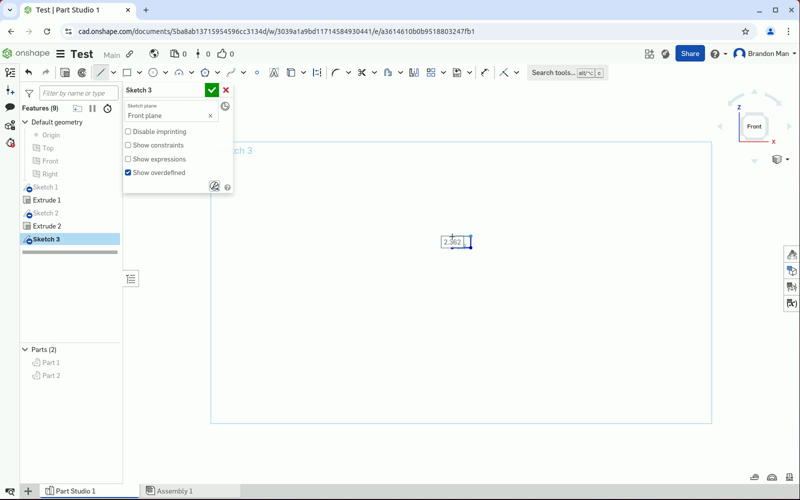
click(452, 236)
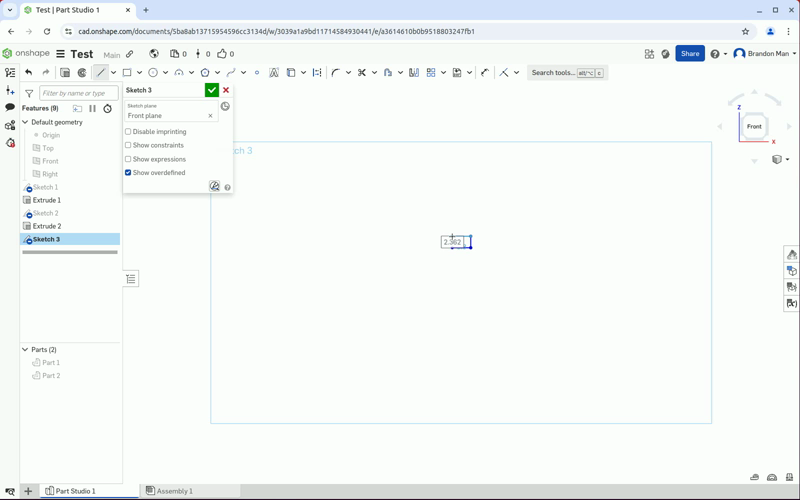
key_up(shift)
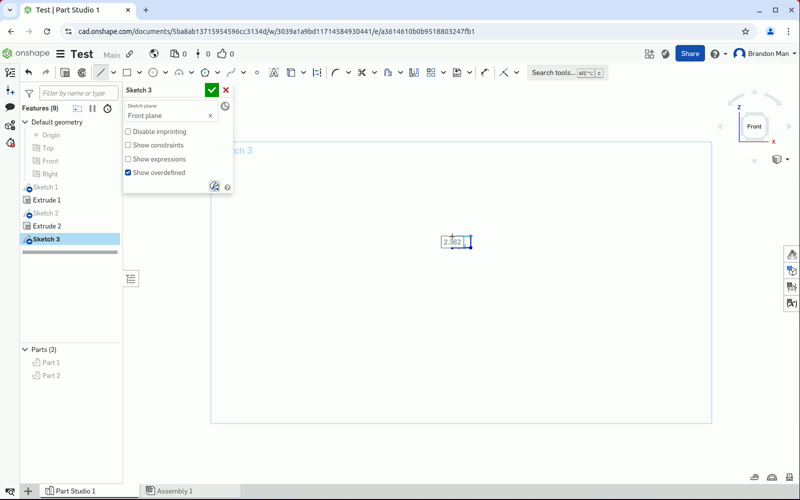
mouse_move(482, 236)
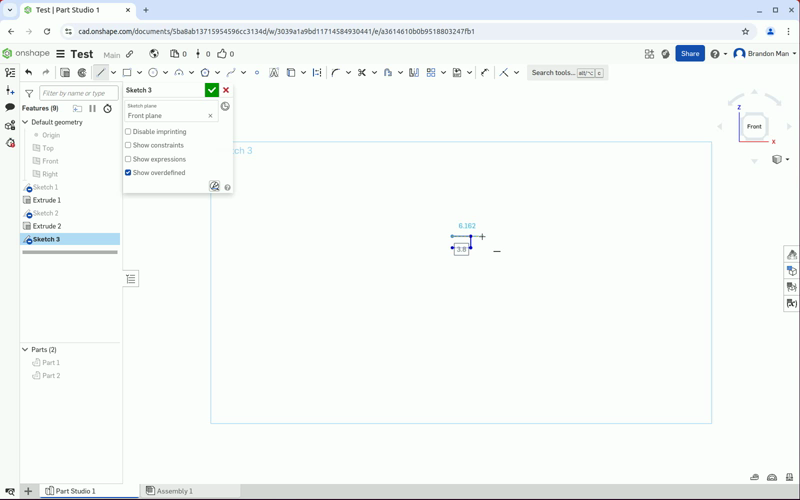
key_down(shift)
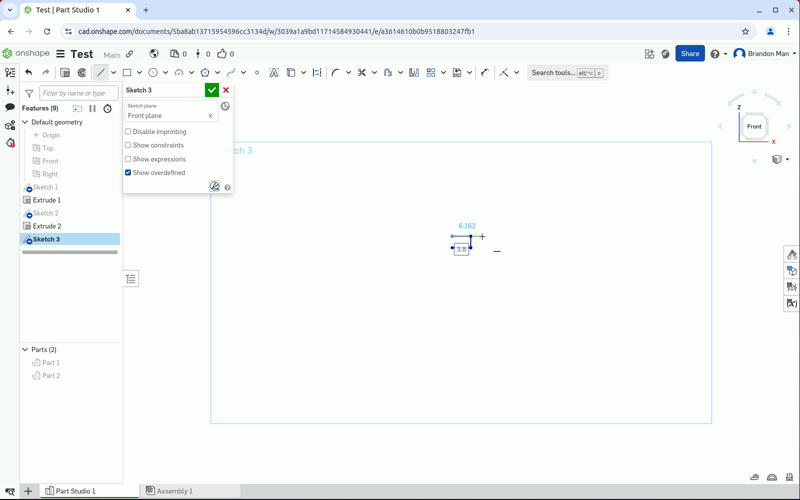
mouse_move(452, 247)
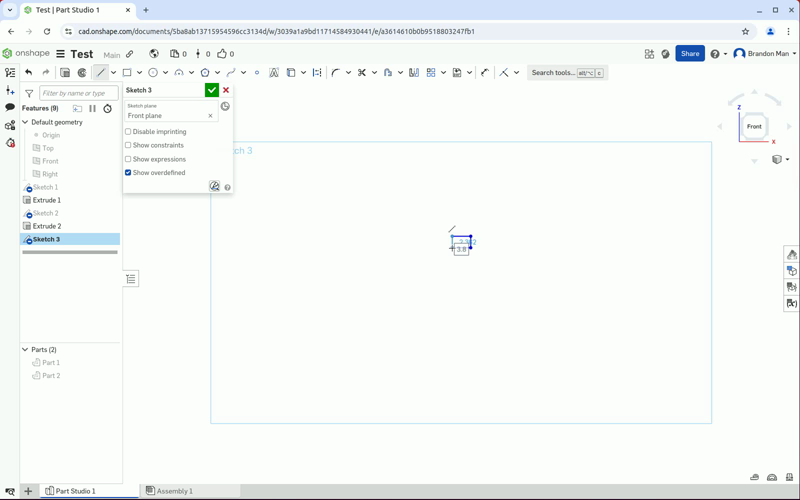
key_up(shift)
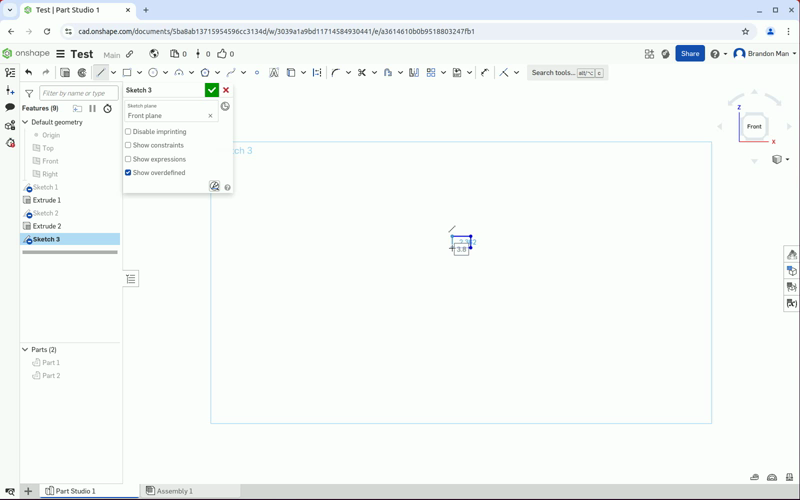
click(452, 247)
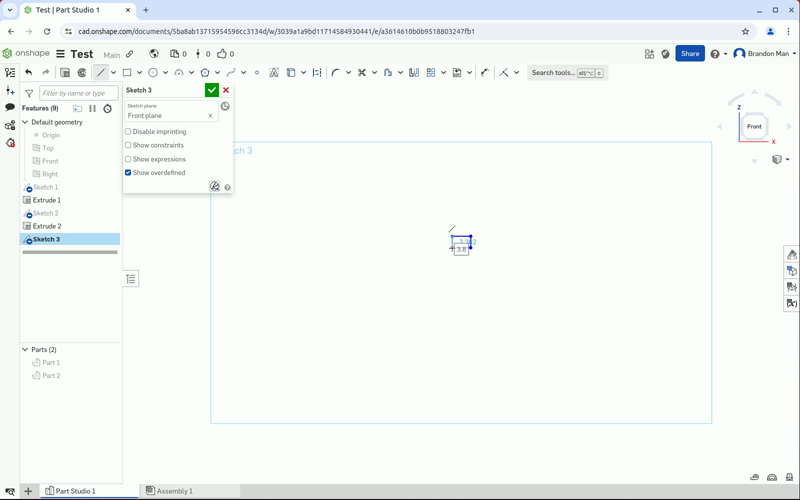
key(esc)
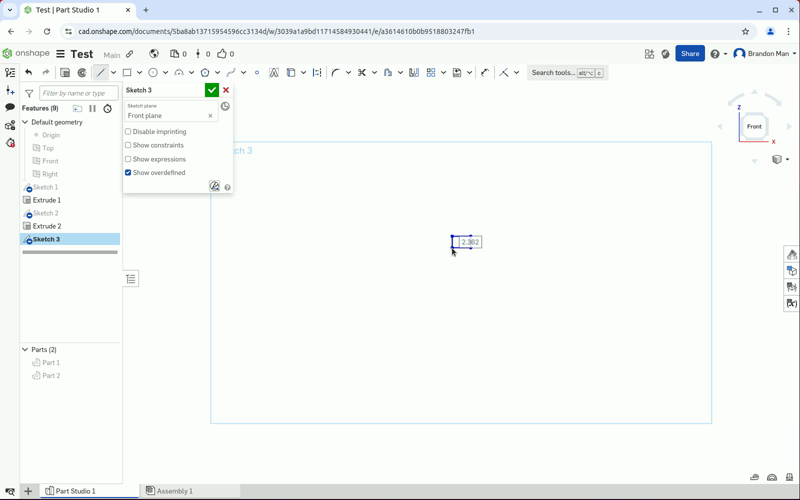
mouse_move(459, 239)
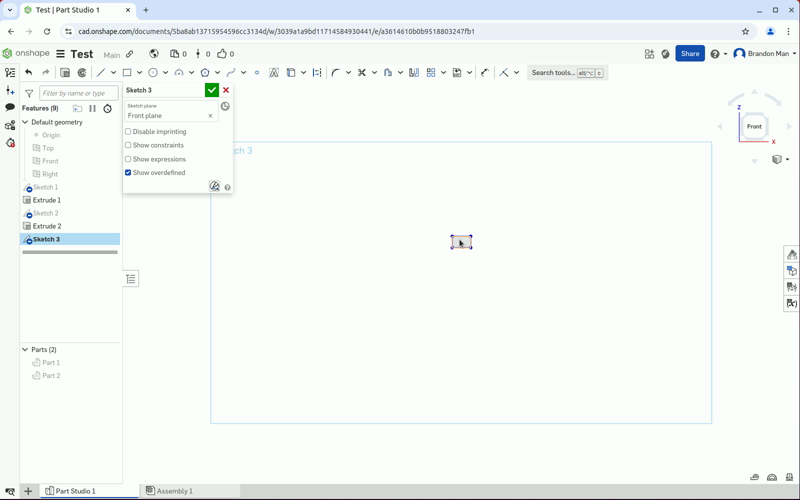
scroll(6)
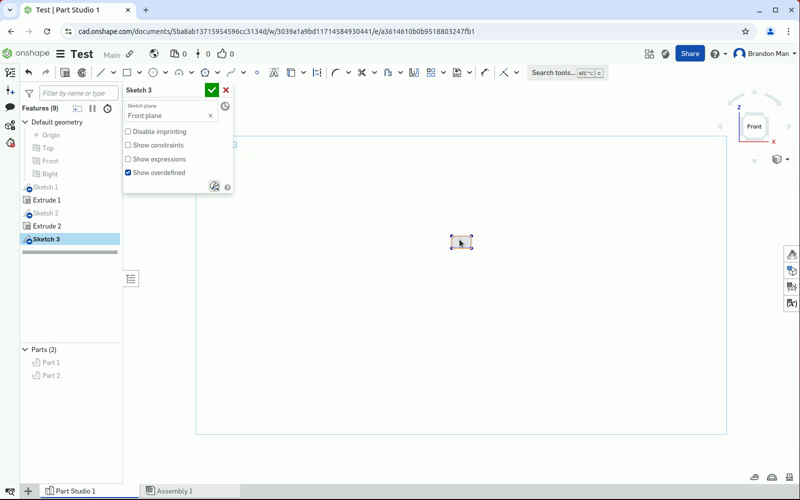
scroll(6)
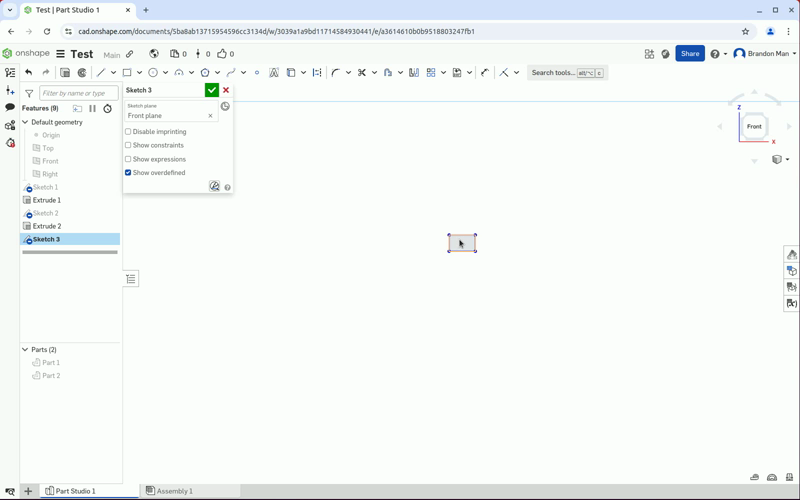
scroll(6)
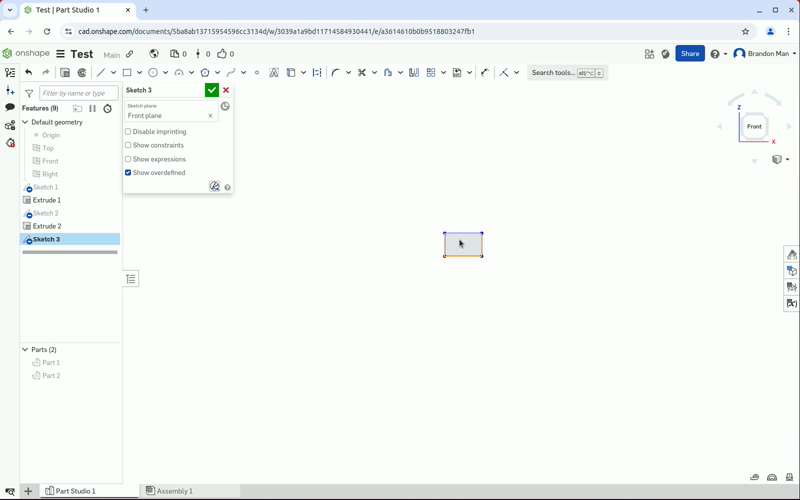
scroll(6)
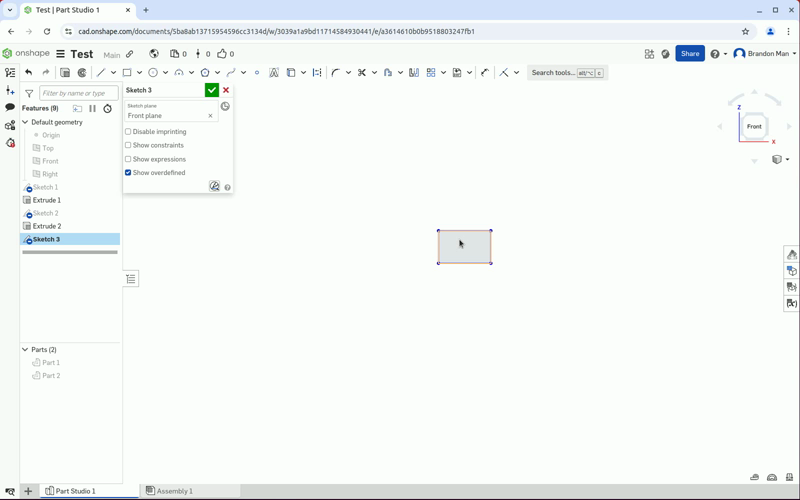
scroll(6)
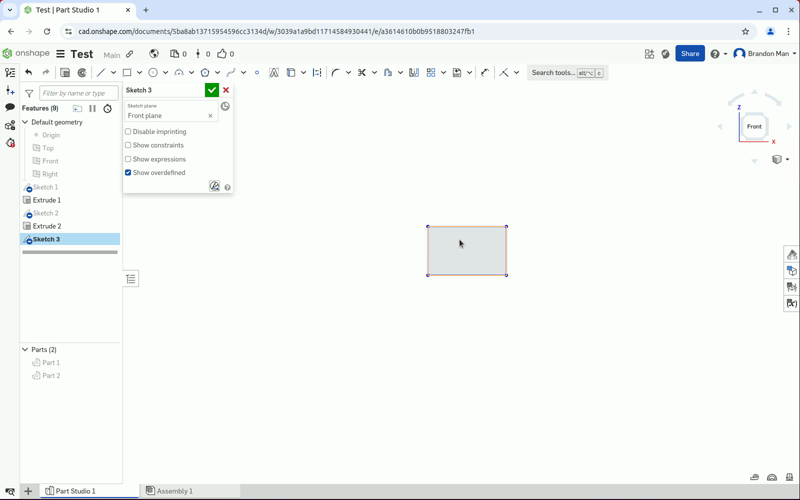
scroll(6)
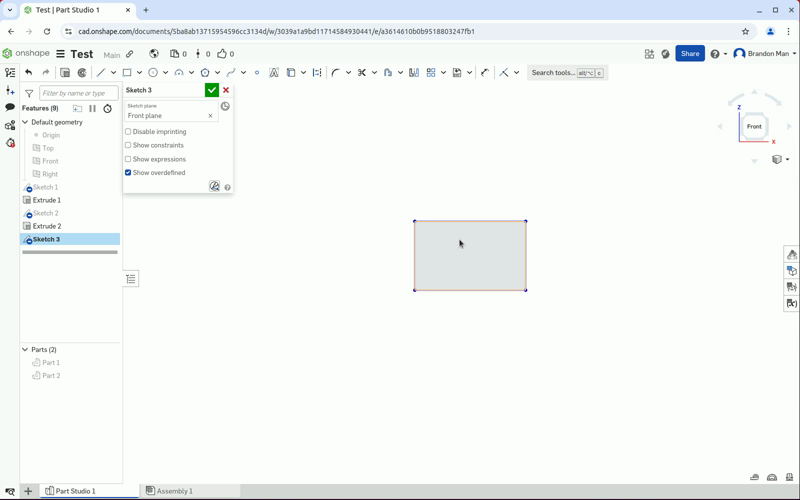
scroll(6)
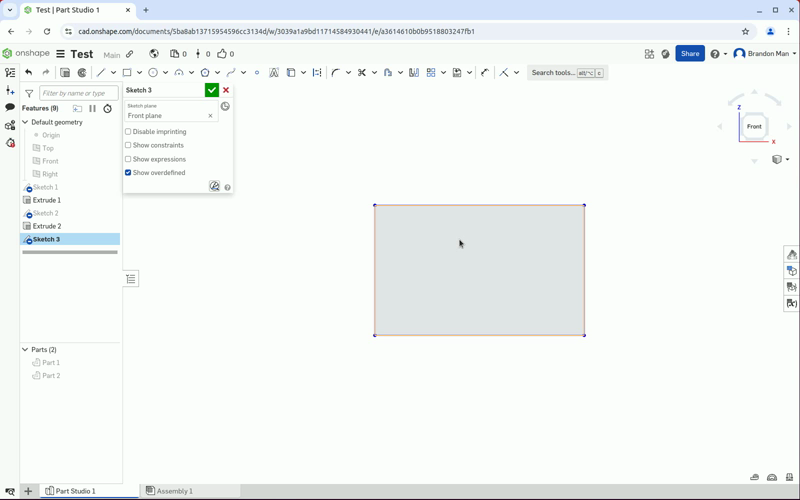
click(459, 239)
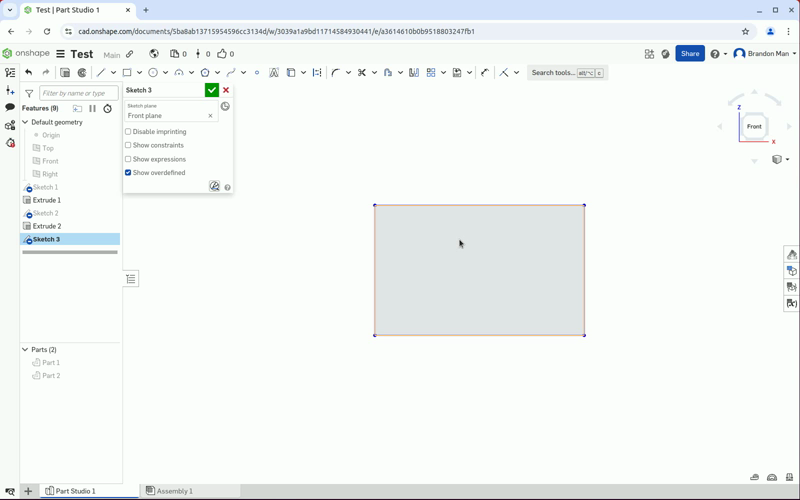
scroll(-6)
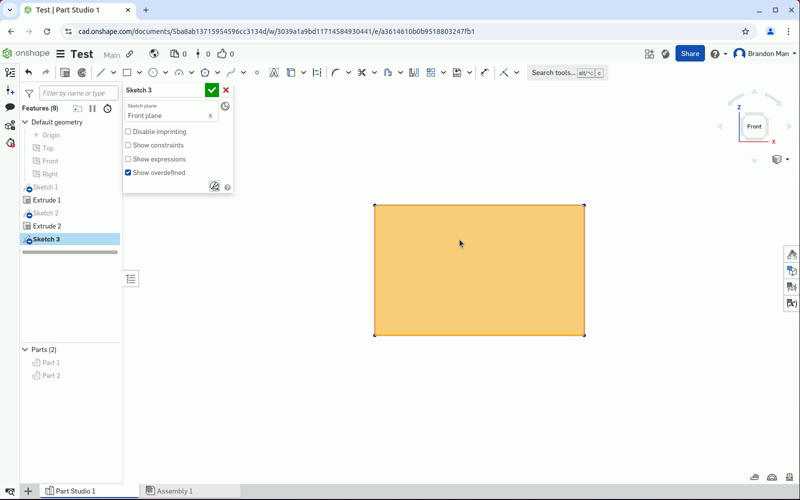
scroll(-6)
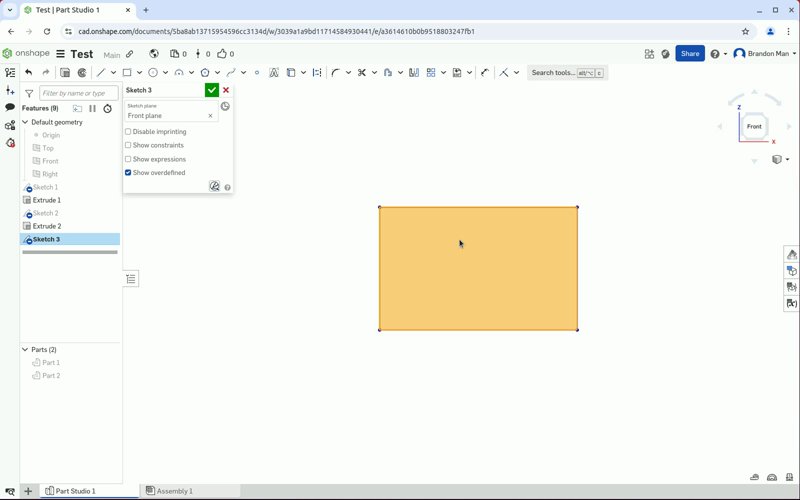
scroll(-6)
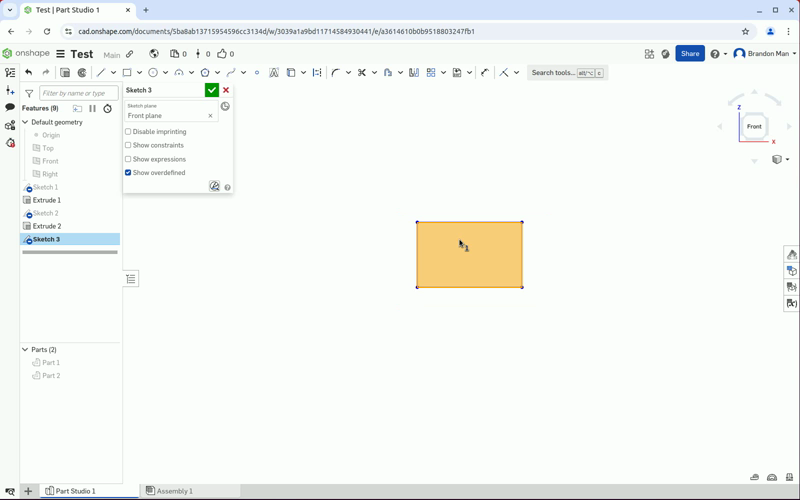
scroll(-6)
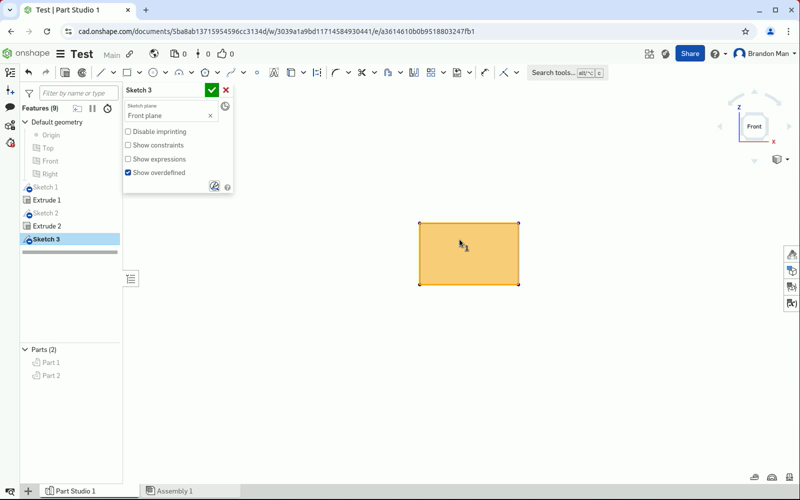
scroll(-6)
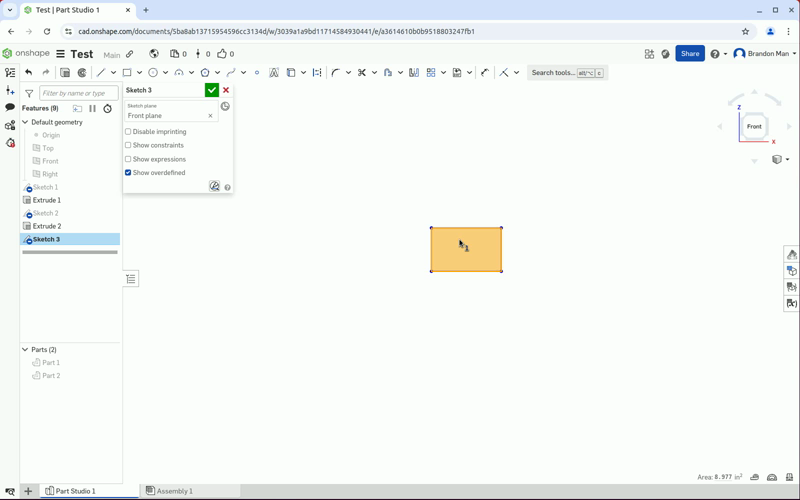
scroll(-6)
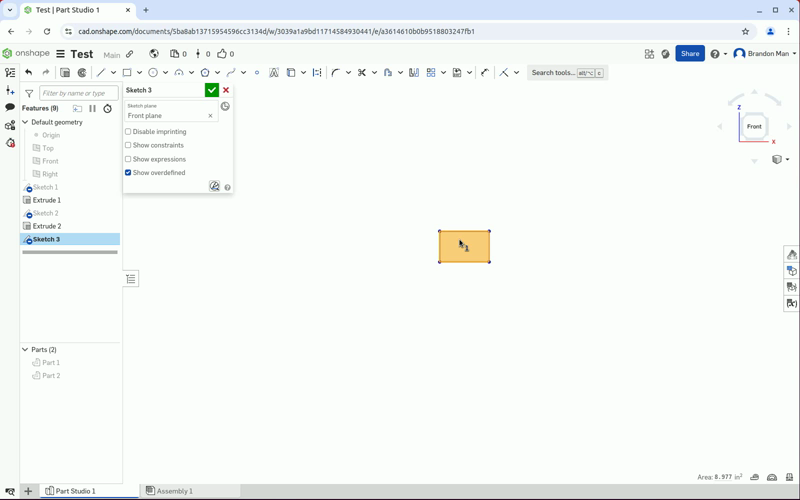
scroll(-6)
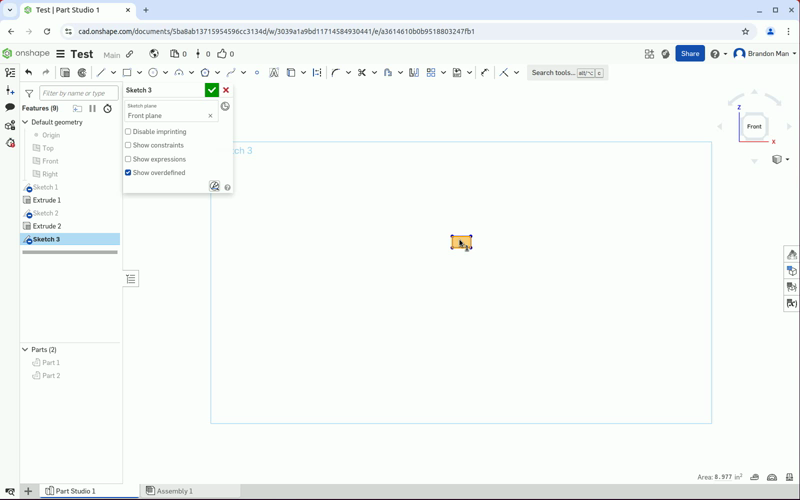
mouse_move(73, 352)
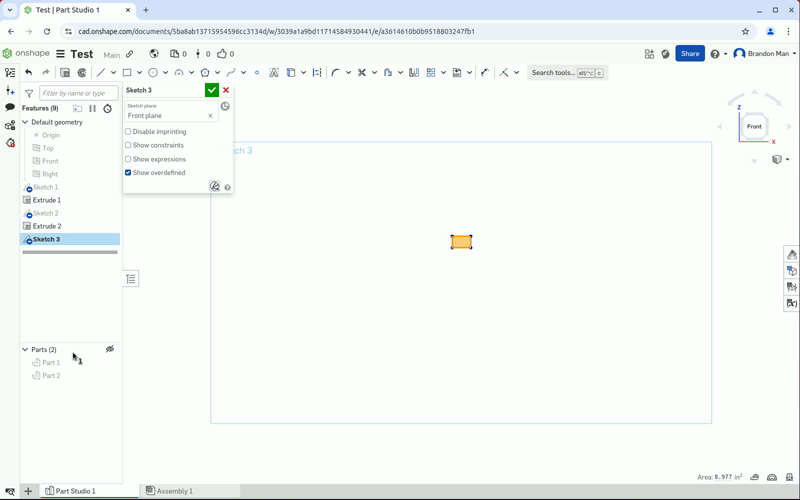
key(shift+y)
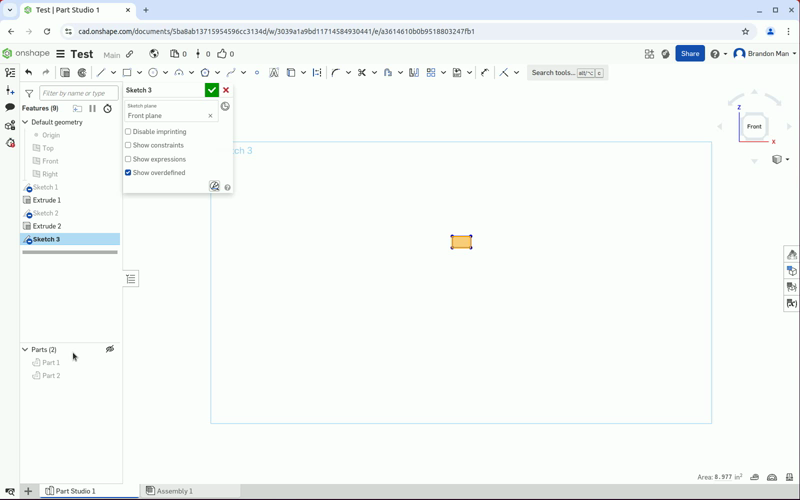
key(shift+e)
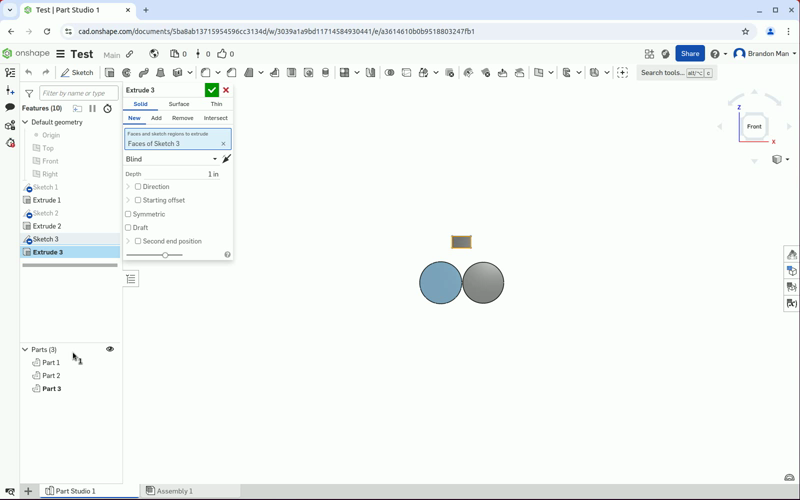
mouse_move(143, 106)
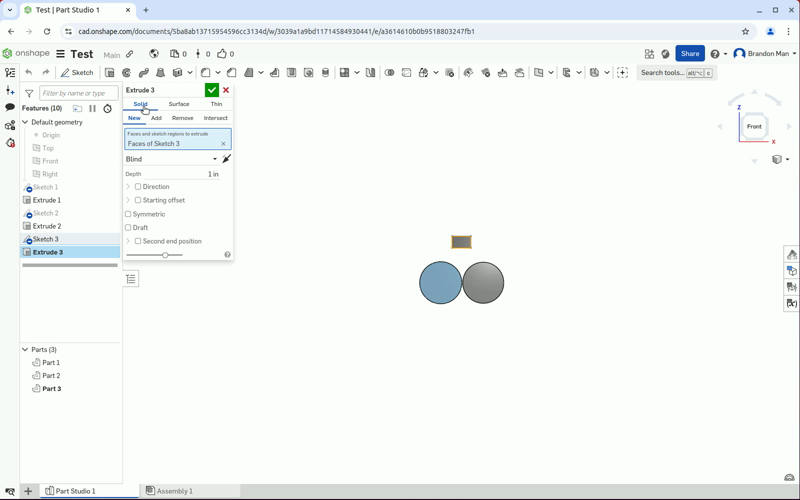
click(143, 106)
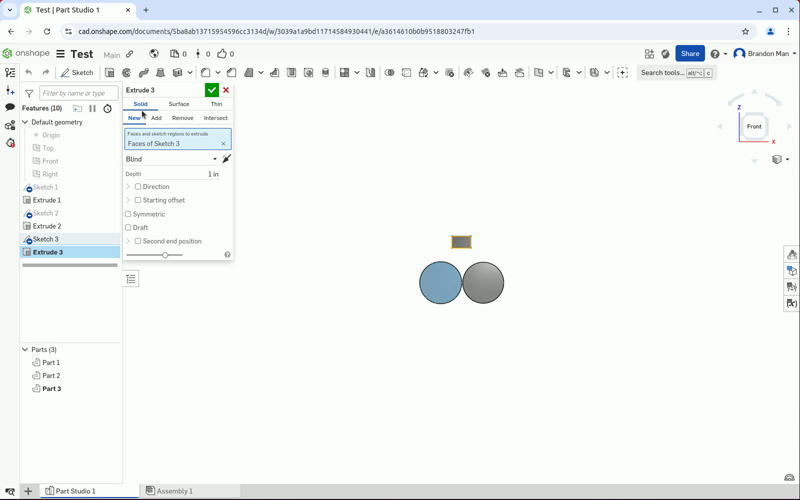
mouse_move(137, 120)
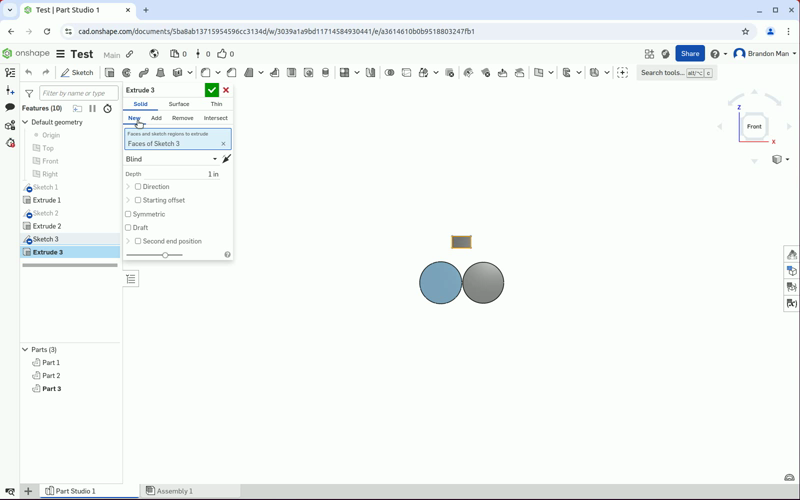
click(137, 120)
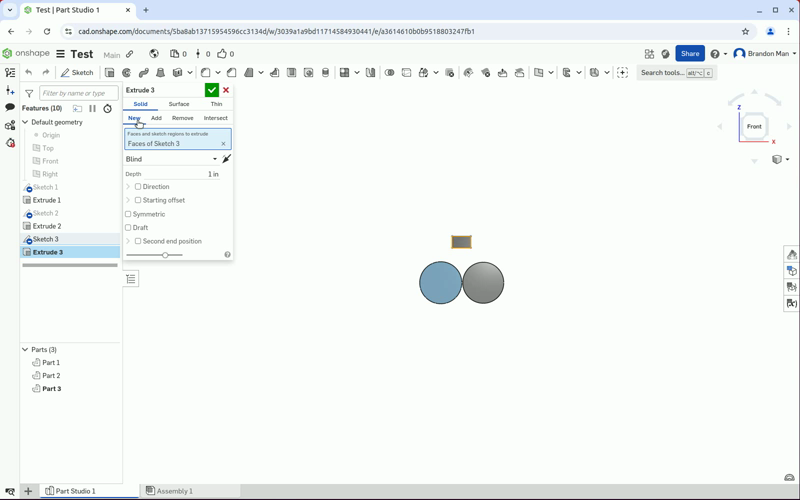
key(tab, 4)
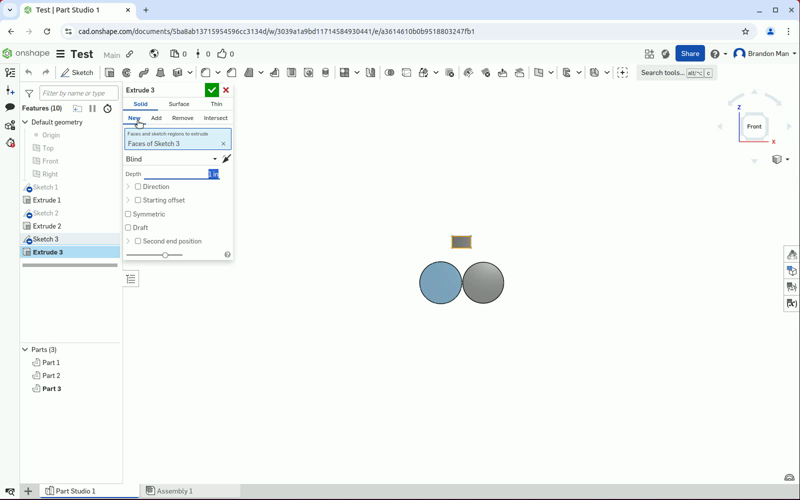
text(23.108)
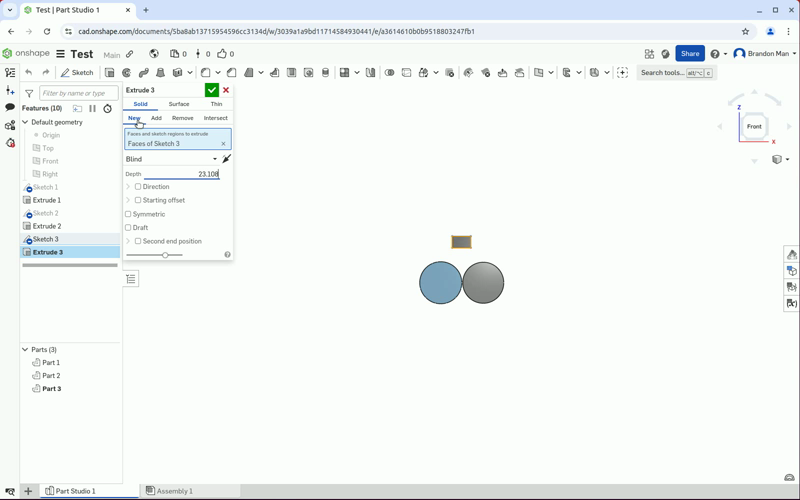
key(enter)
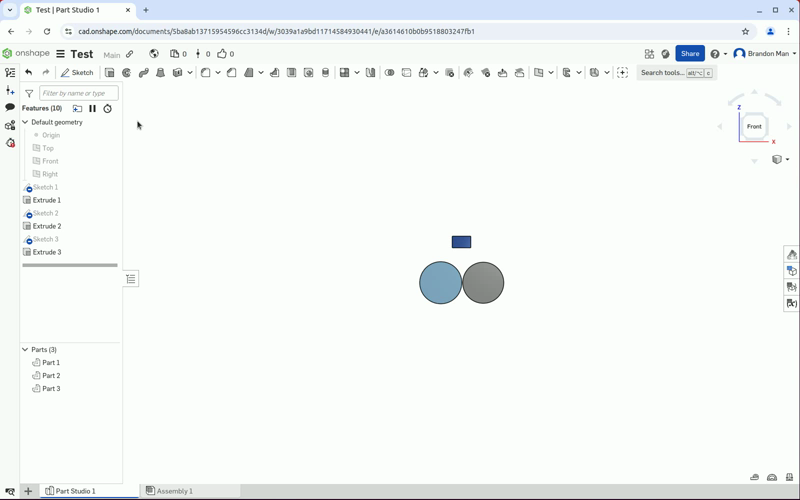
key(shift+h)
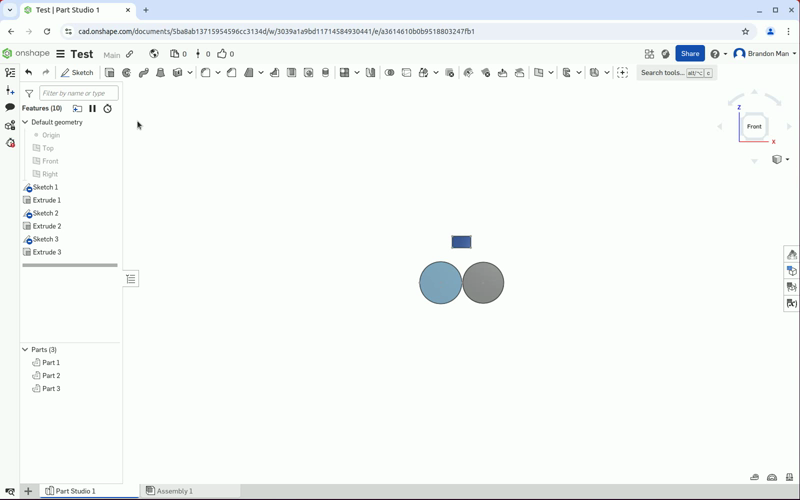
key(shift+h)
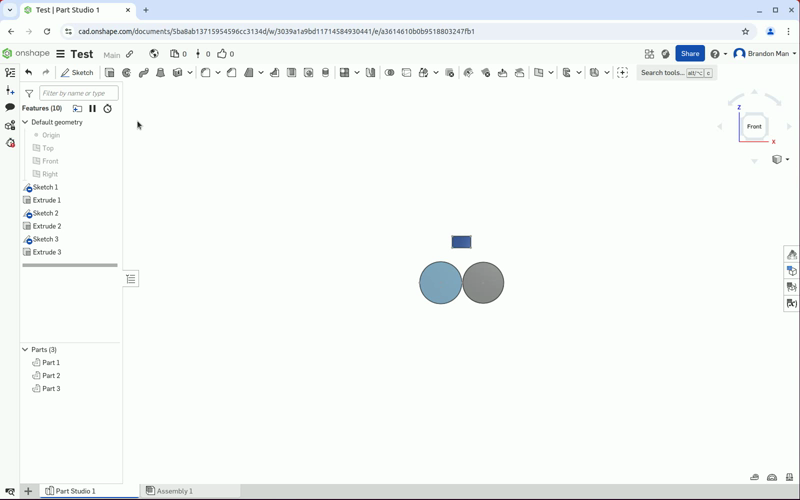
key(shift+7)
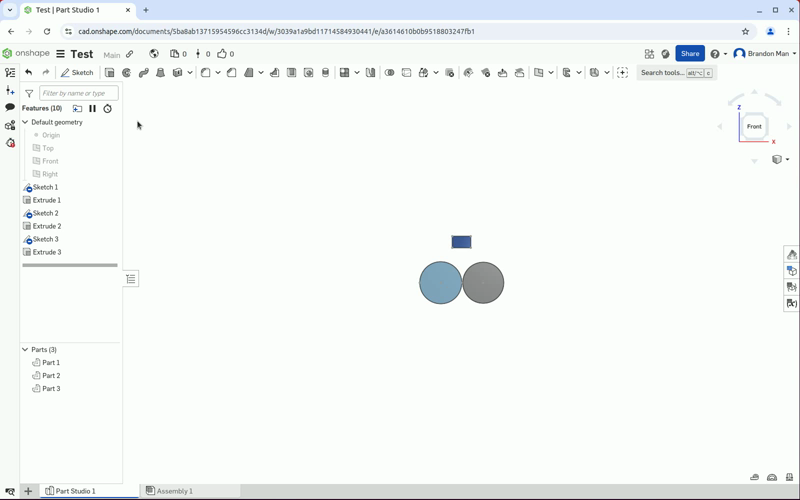
key(left, 2)
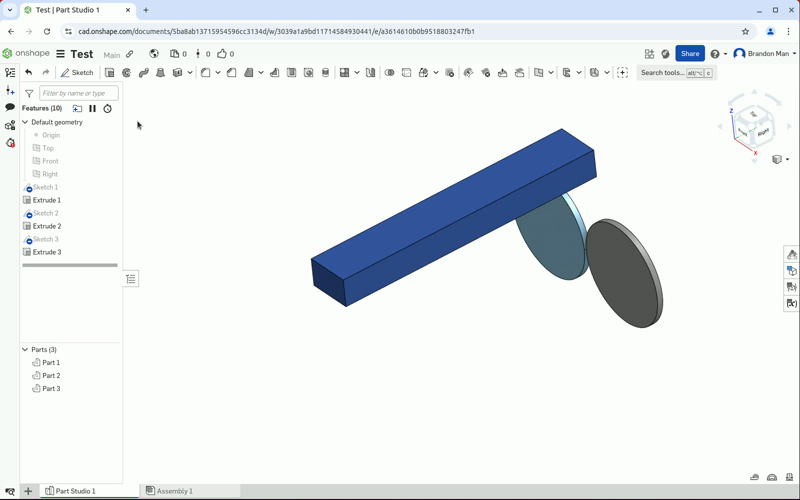
key(down, 2)
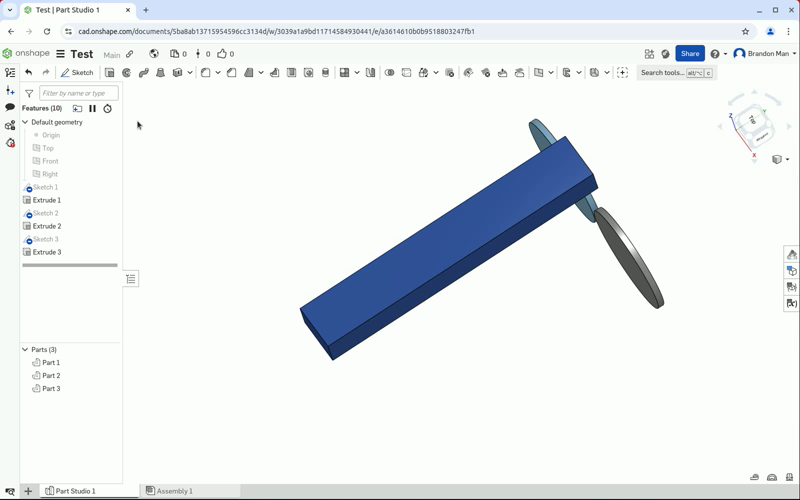
key(up, 2)
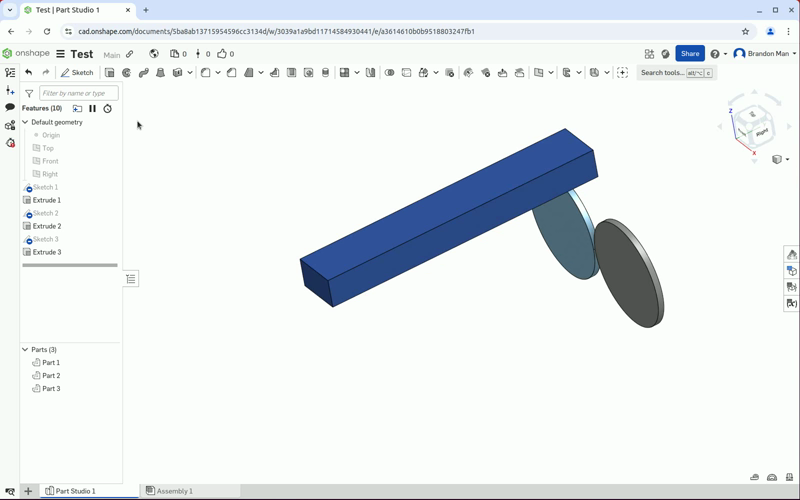
key(right, 2)
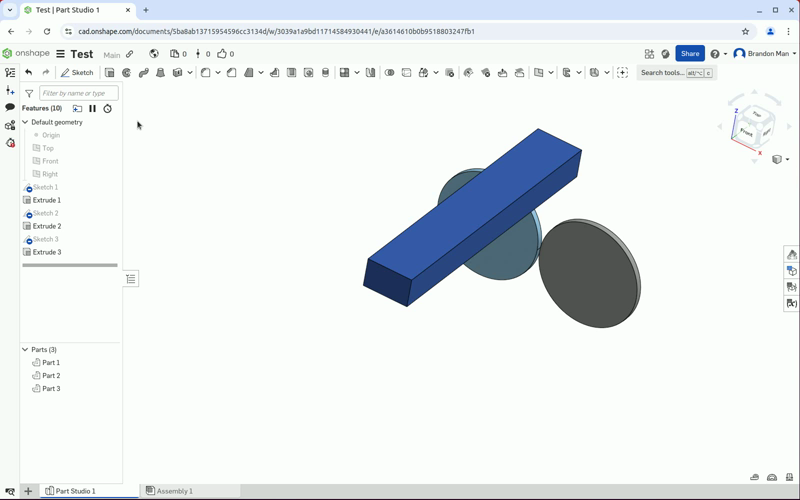
mouse_move(73, 189)
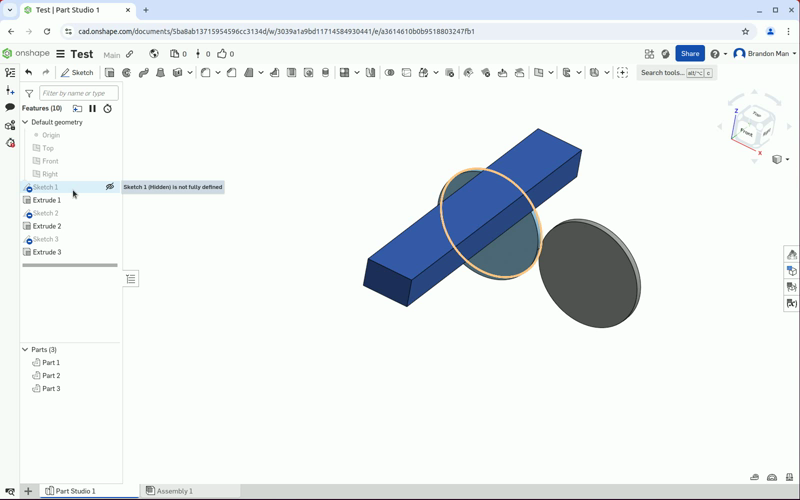
click(73, 189)